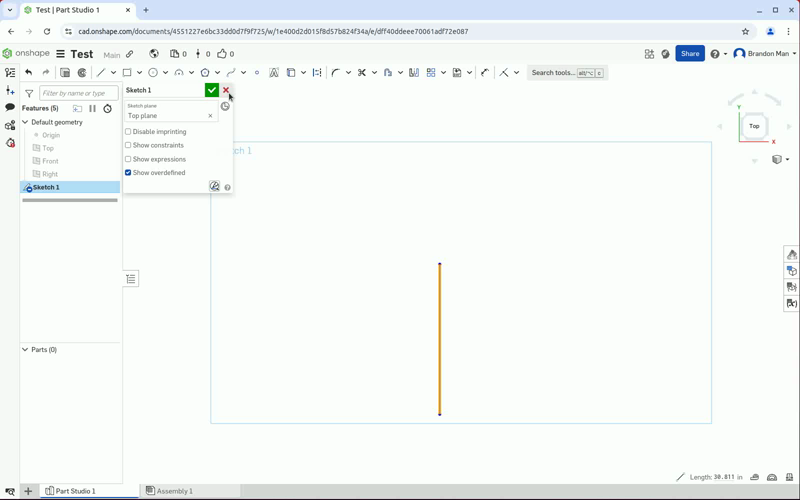
key(shift+h)
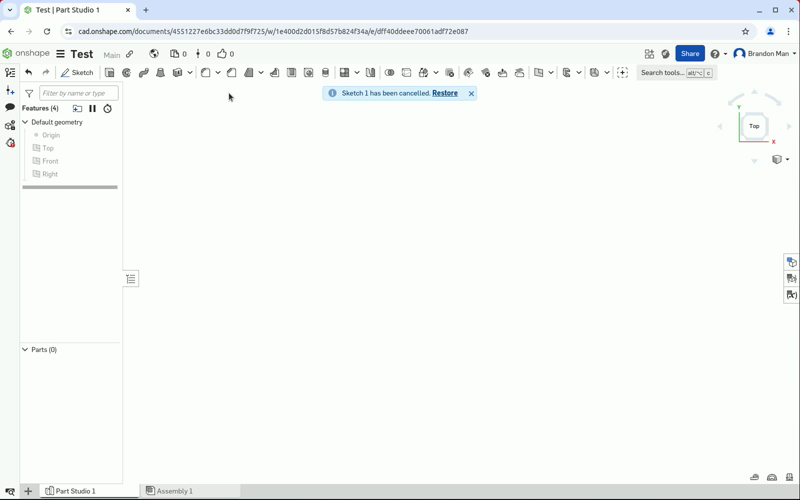
mouse_move(73, 352)
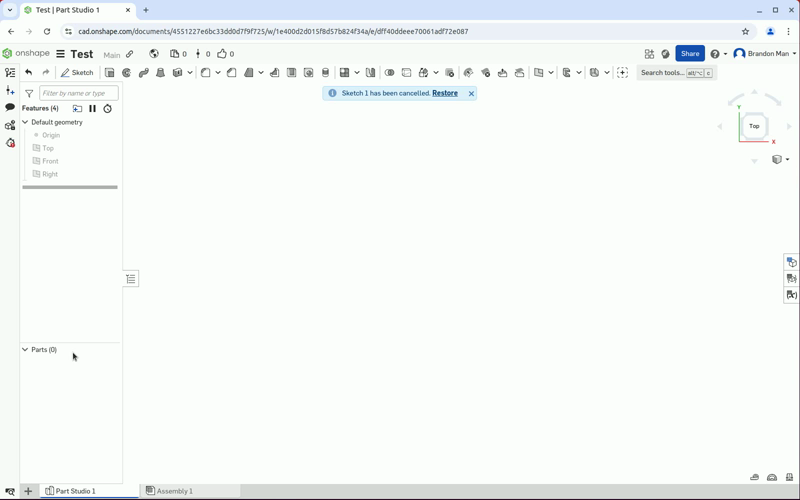
key(y)
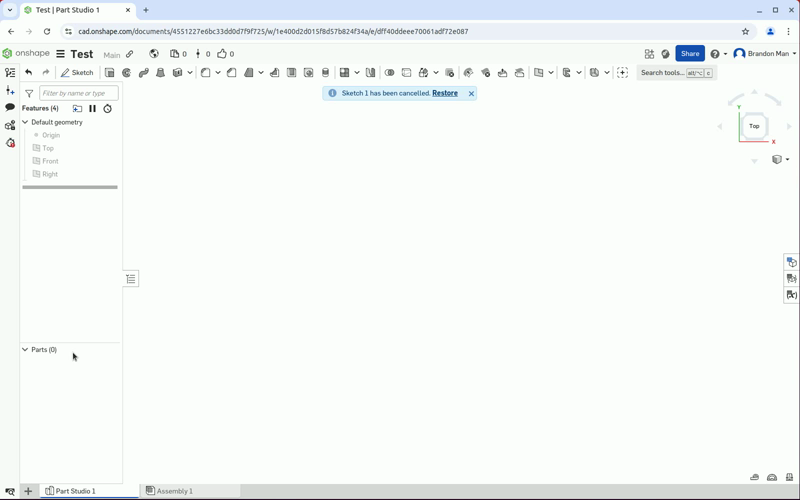
key(shift+p)
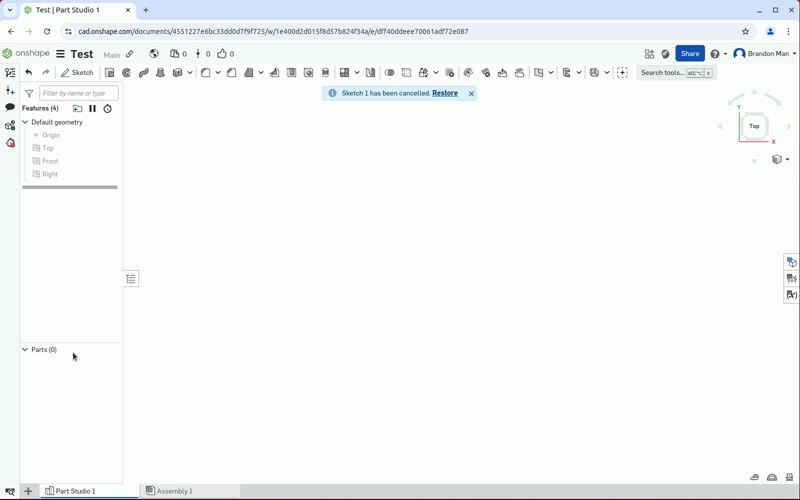
key(space)
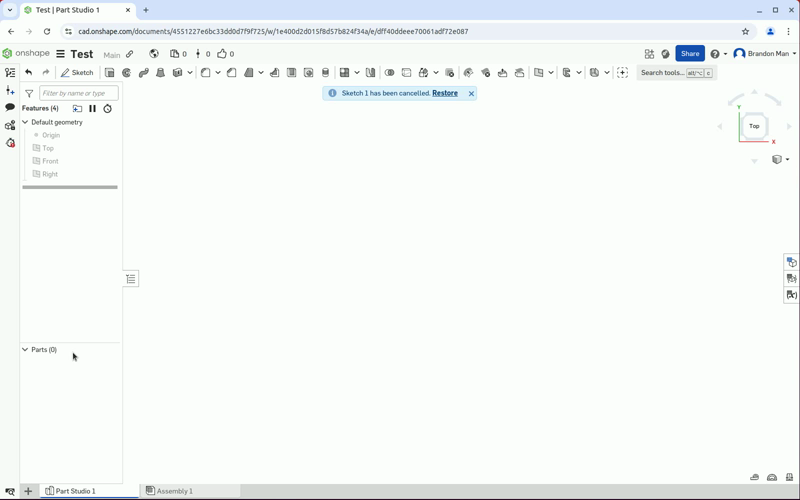
key_down(shift)
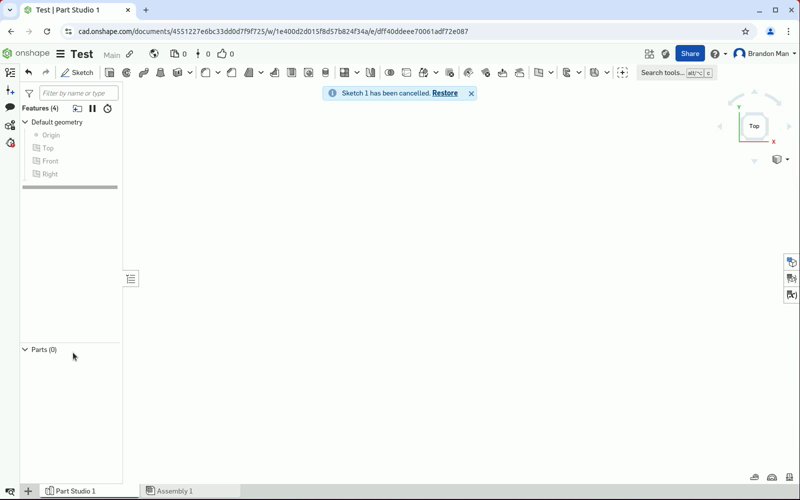
key(up)
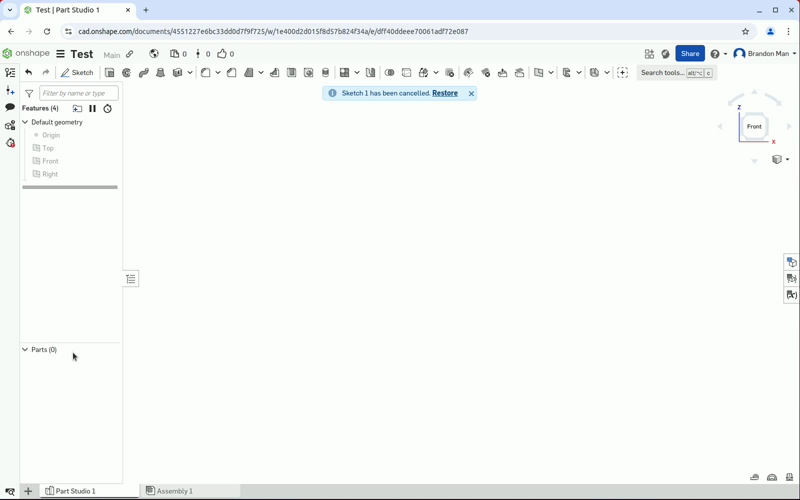
key_up(shift)
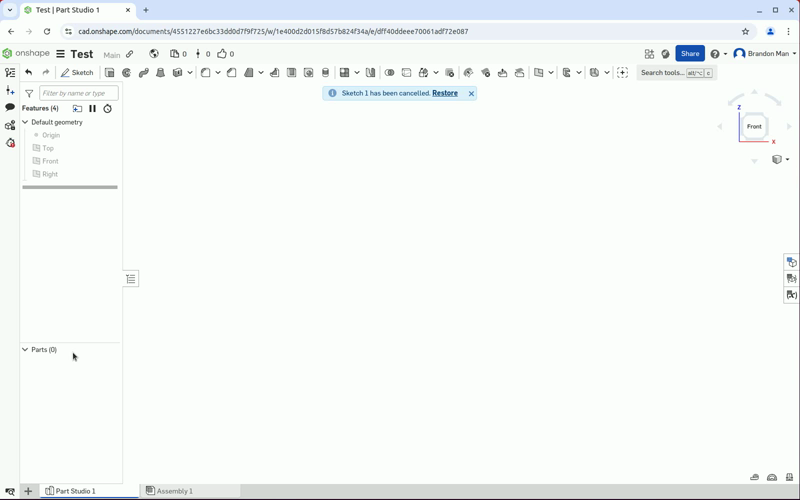
mouse_move(73, 352)
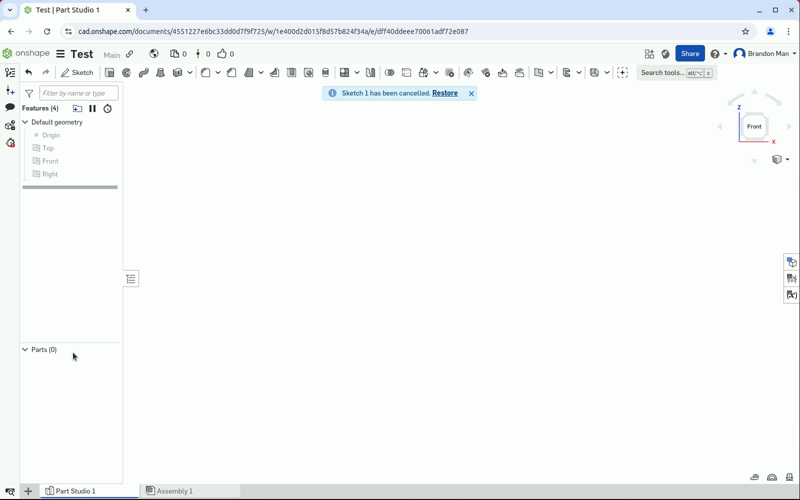
key(shift+y)
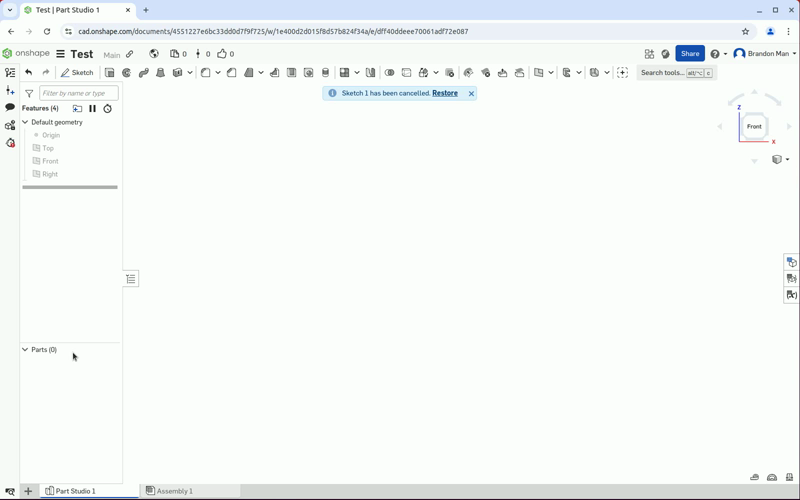
key(shift+s)
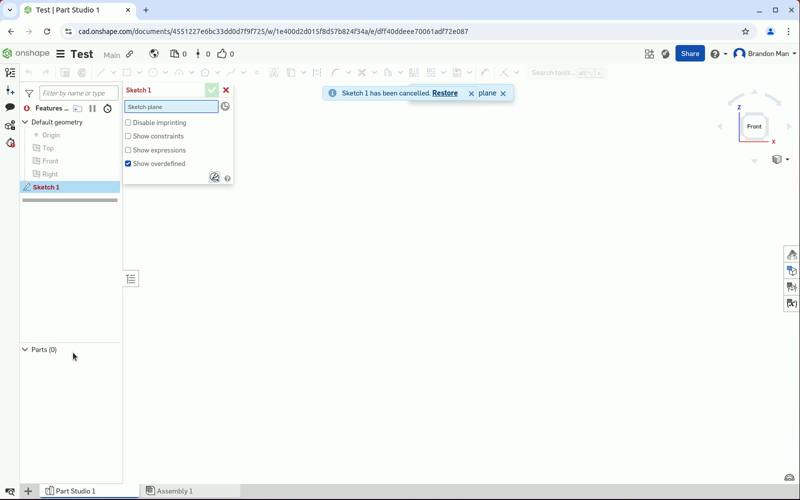
mouse_move(73, 163)
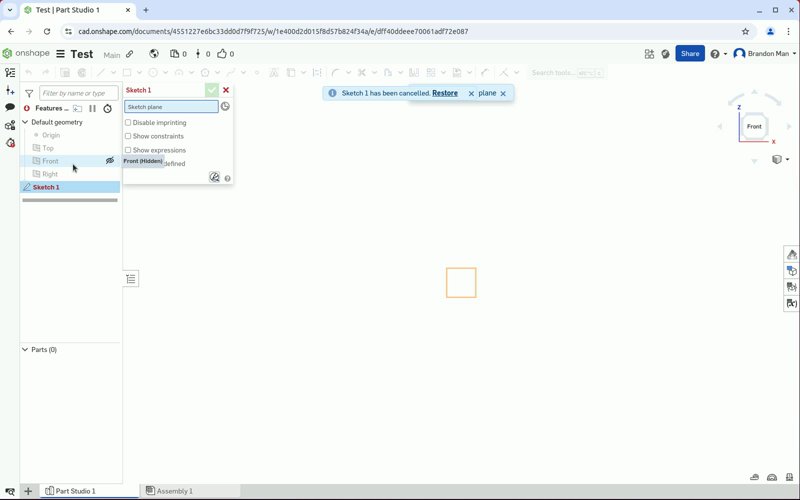
click(73, 163)
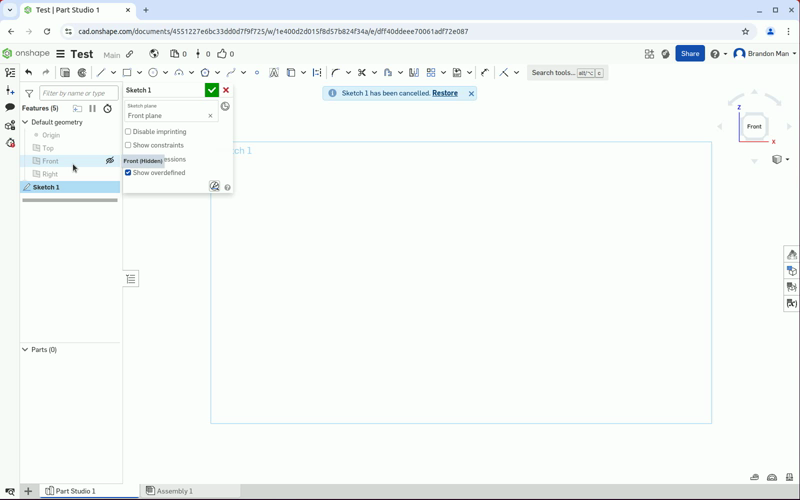
mouse_move(73, 352)
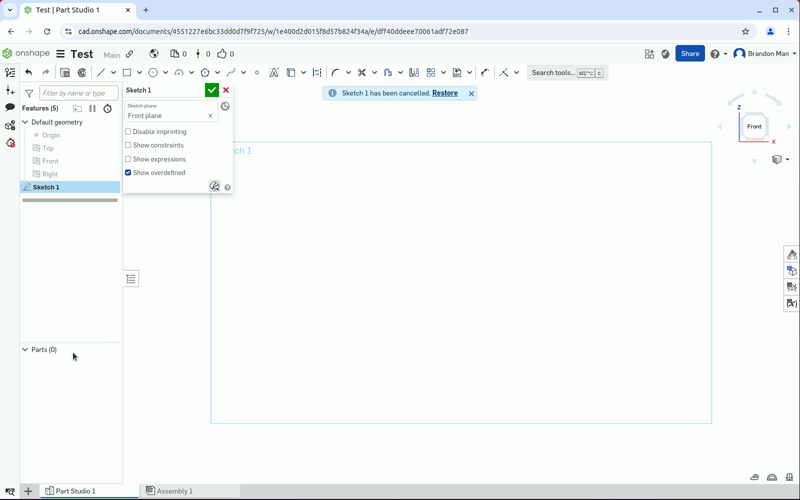
key(y)
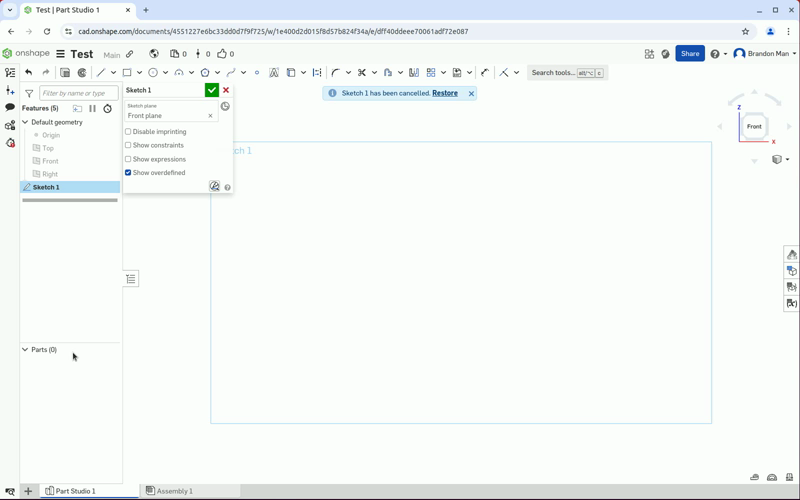
key(l)
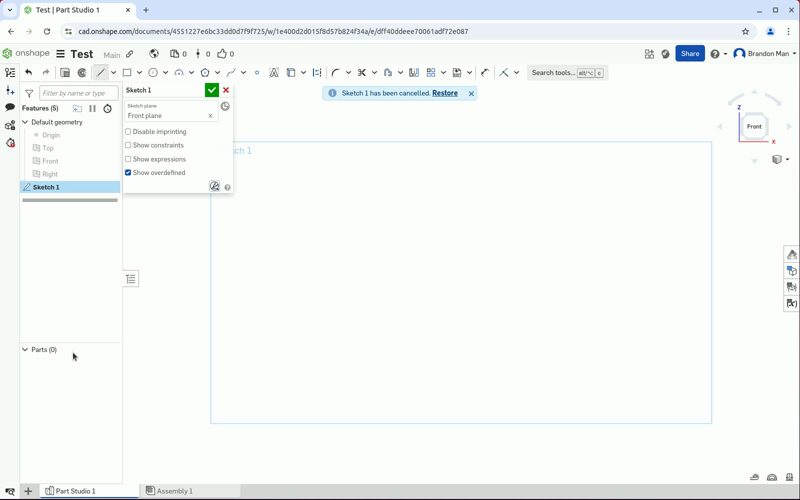
key_down(shift)
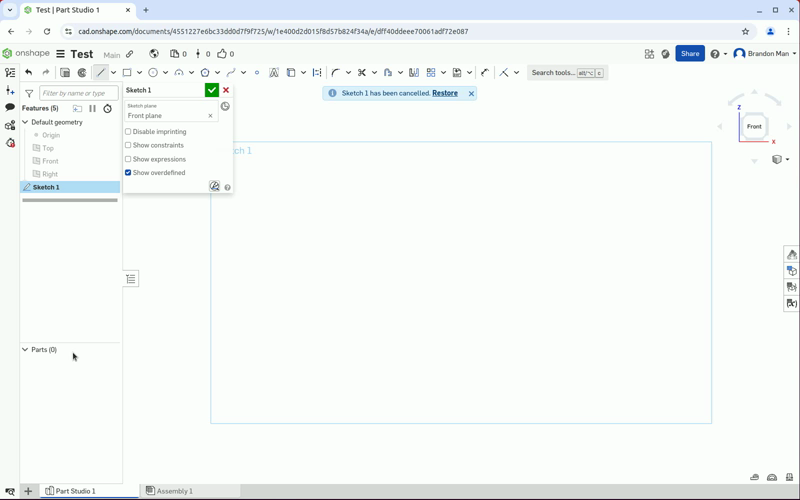
mouse_move(460, 282)
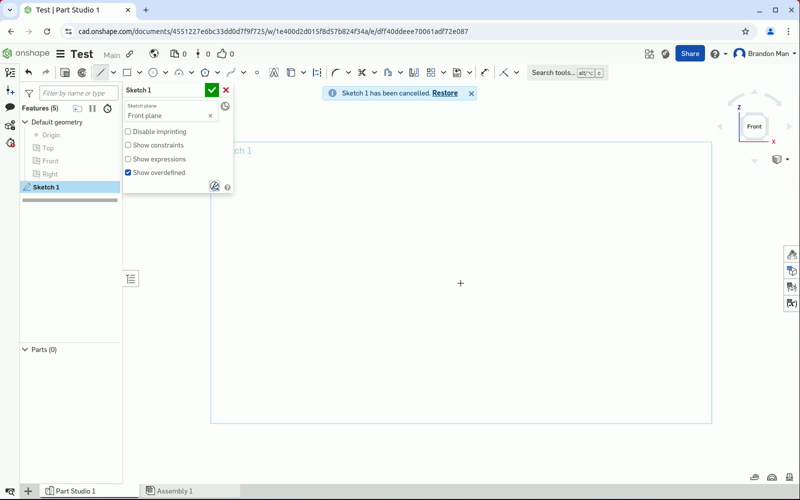
click(460, 282)
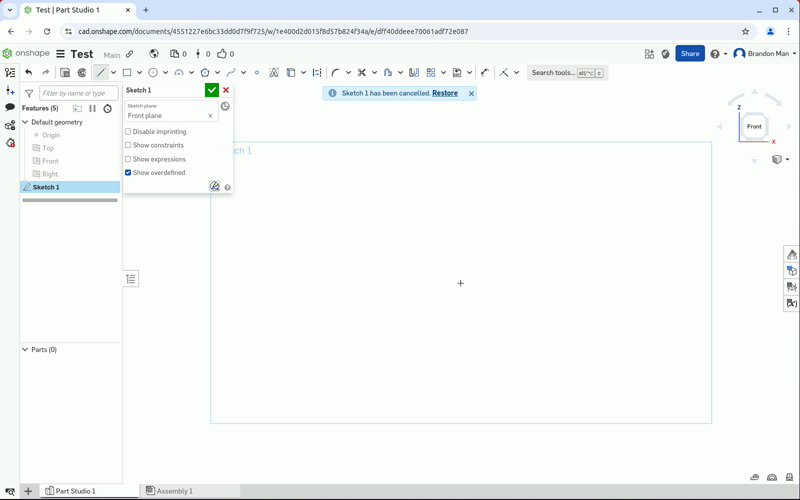
key_up(shift)
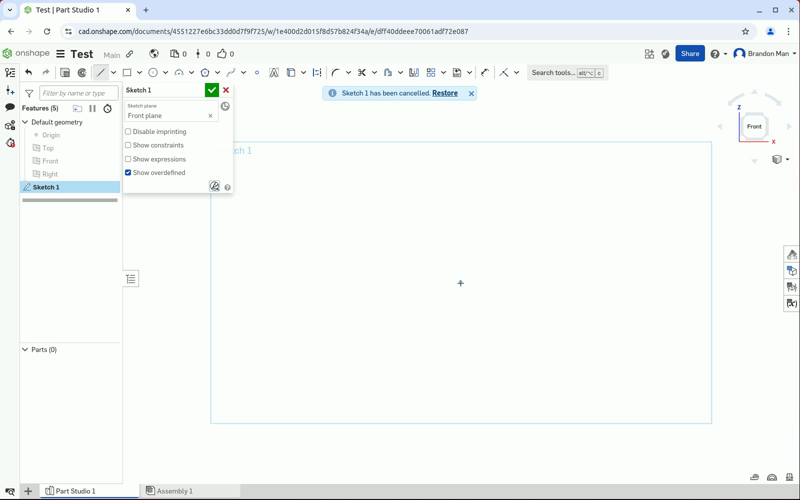
key_down(shift)
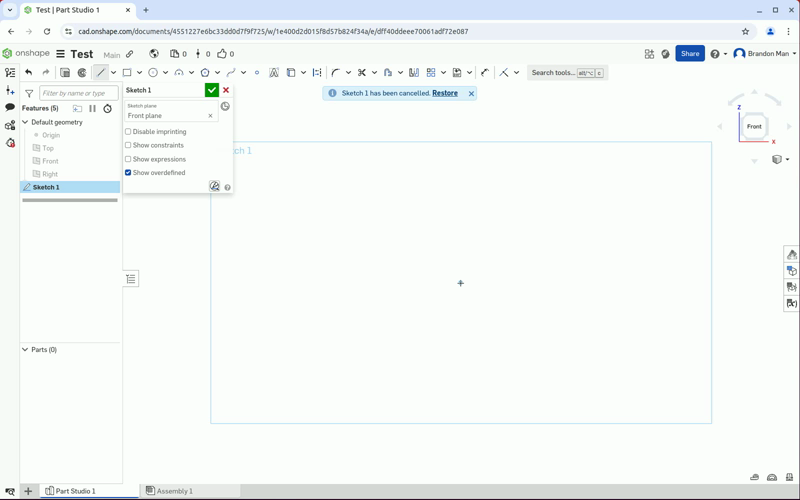
mouse_move(573, 282)
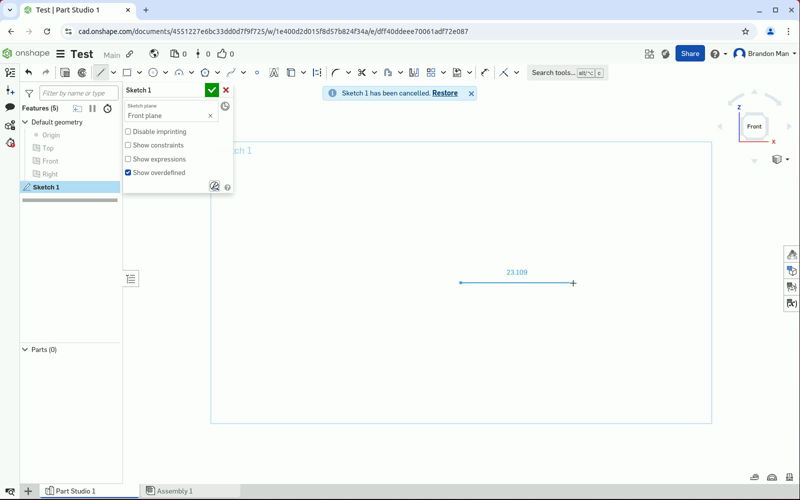
click(573, 282)
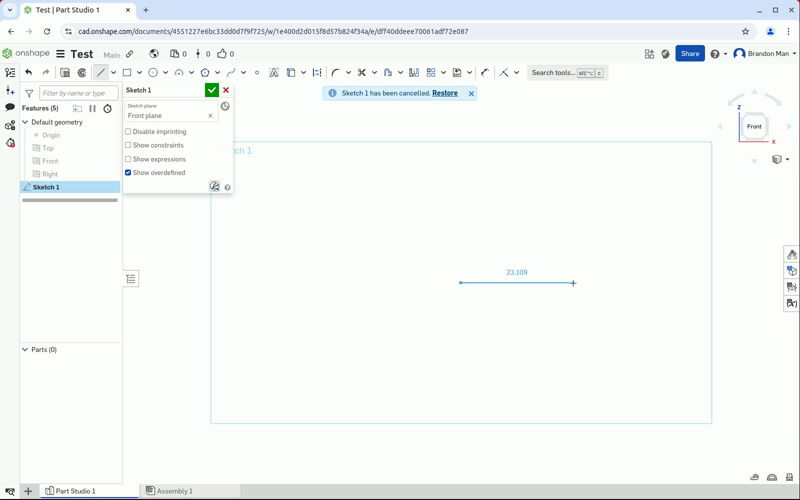
key_up(shift)
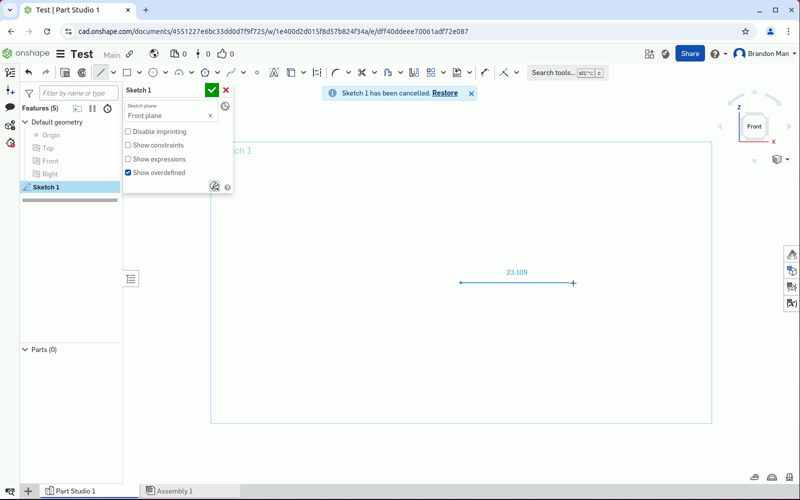
key_down(shift)
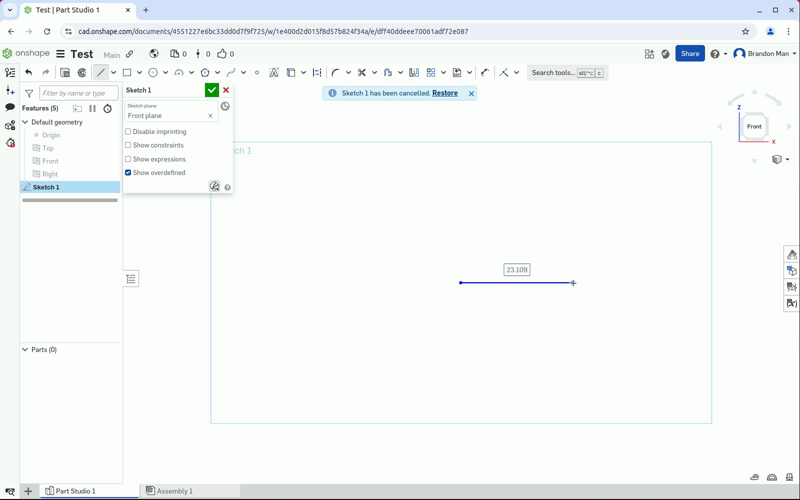
mouse_move(573, 208)
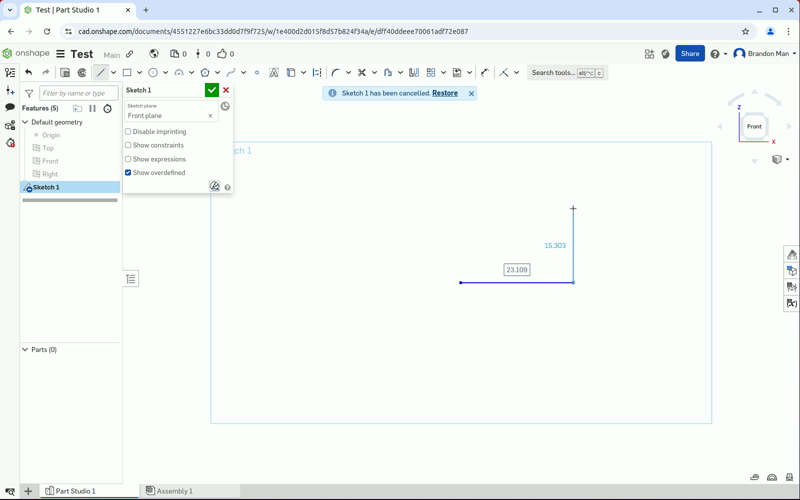
click(573, 208)
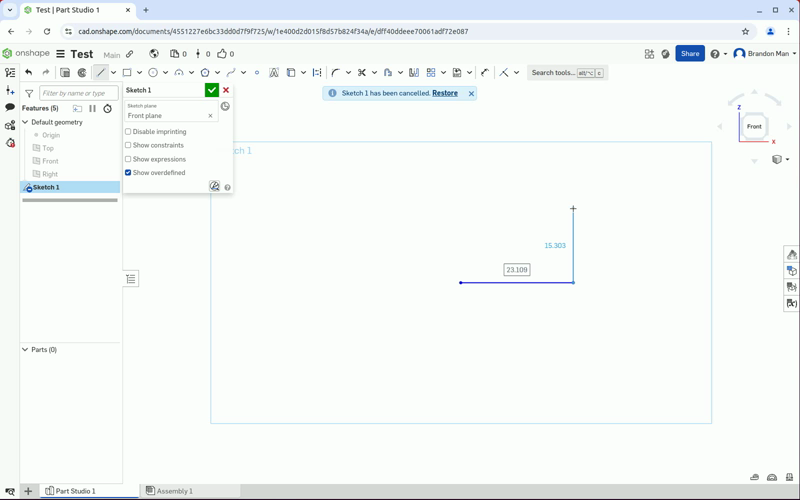
key_up(shift)
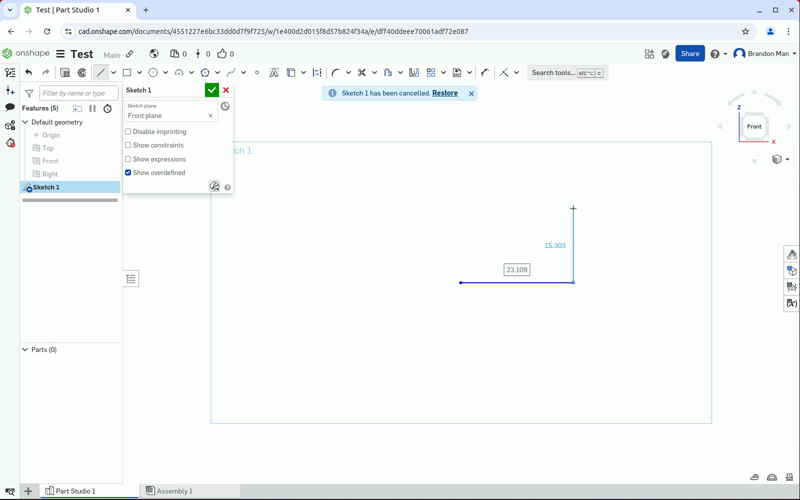
key_down(shift)
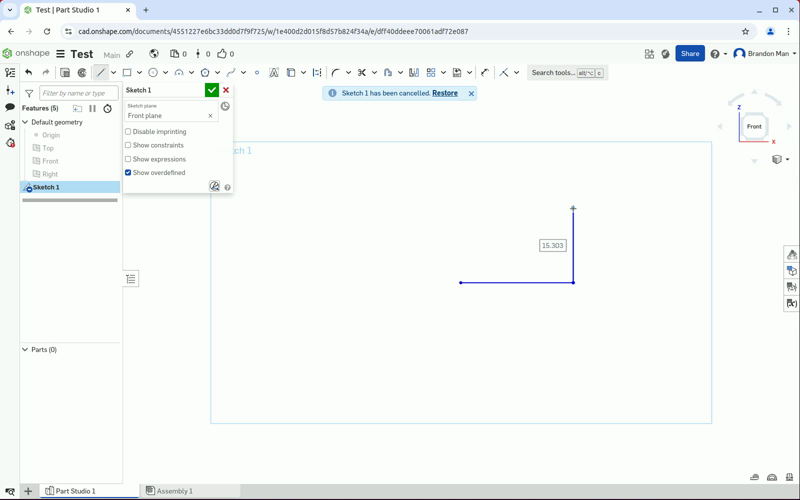
mouse_move(460, 208)
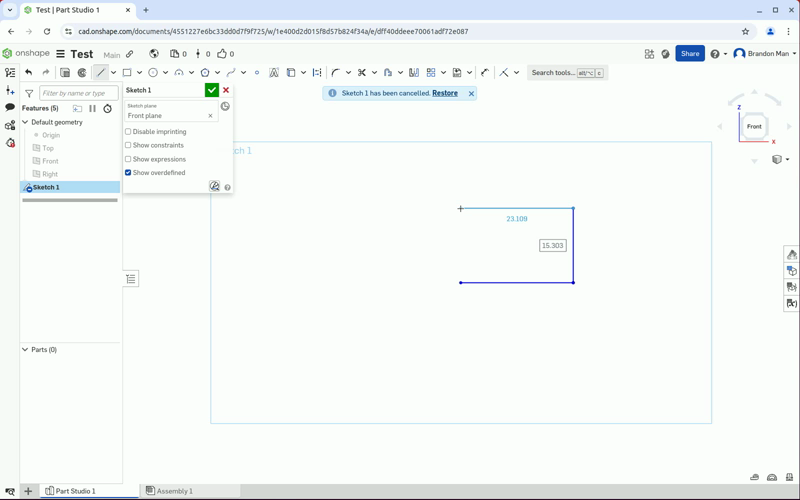
click(460, 208)
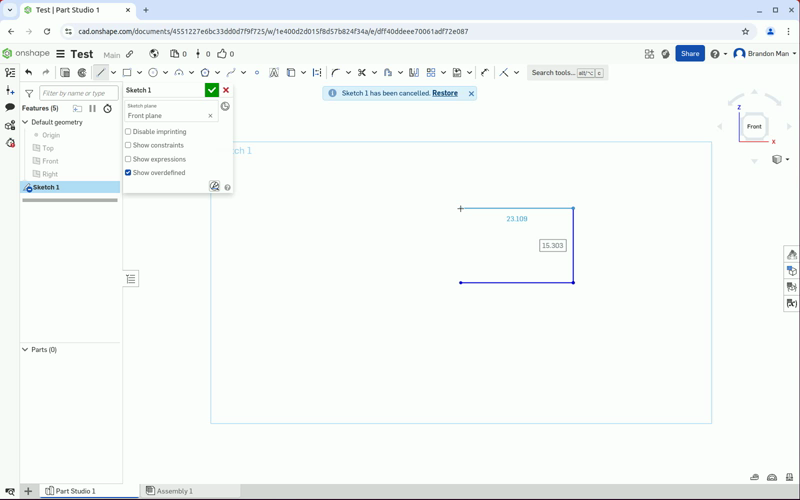
key_up(shift)
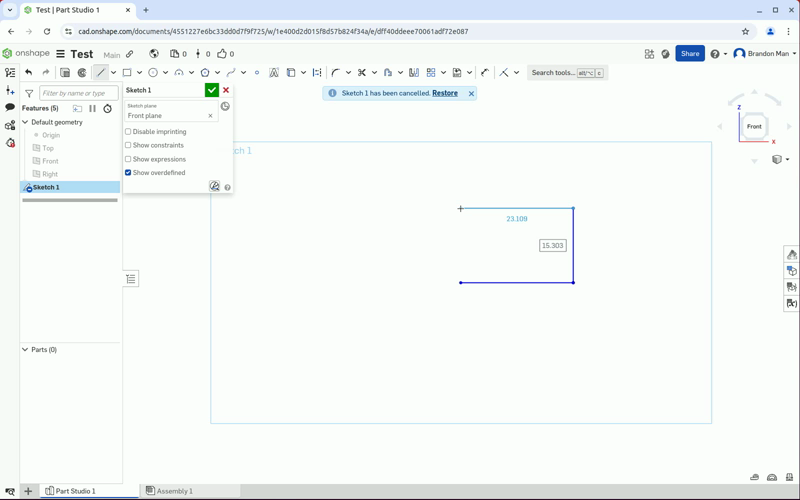
key_down(shift)
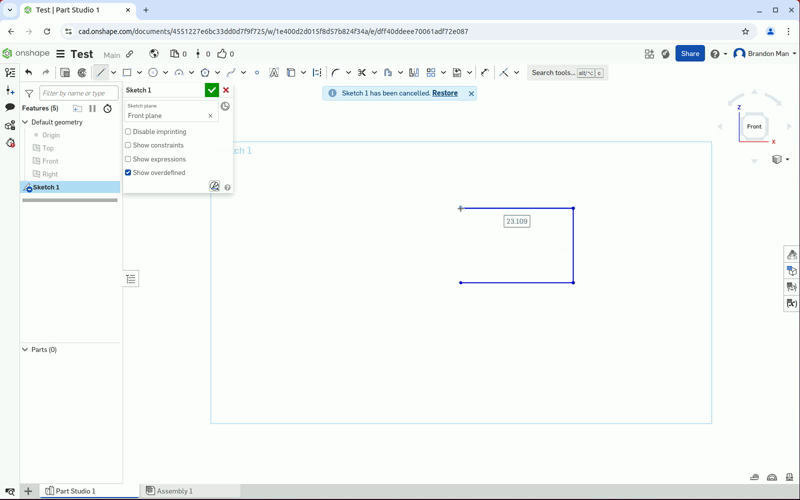
mouse_move(460, 282)
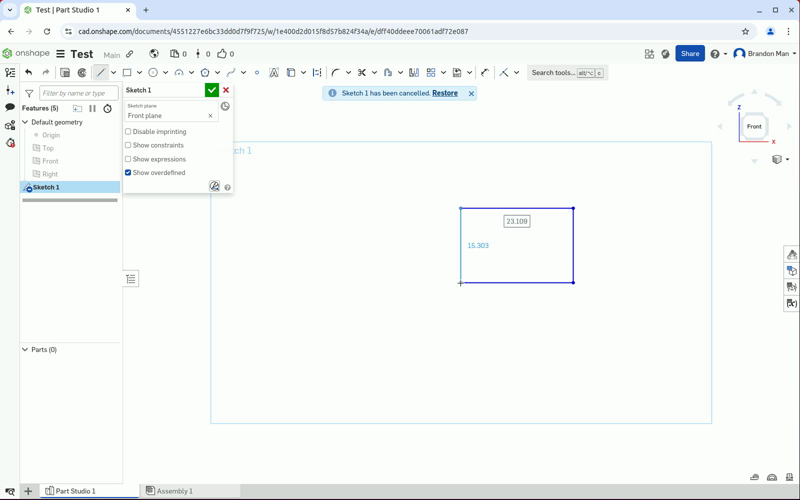
key_up(shift)
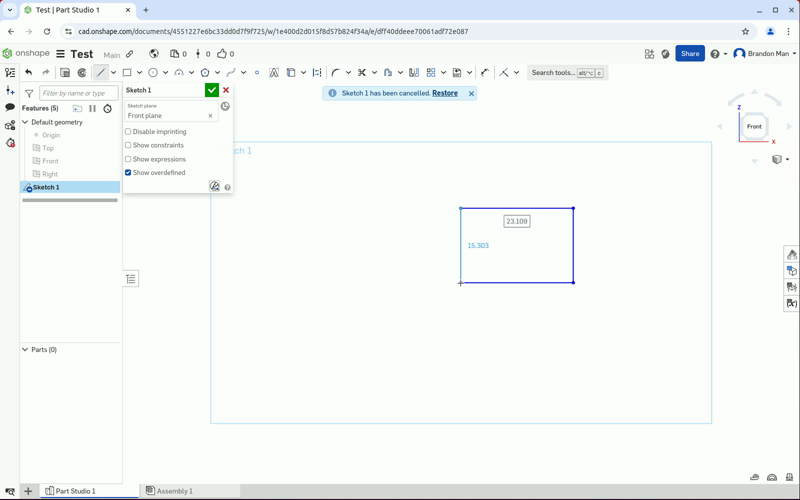
click(460, 282)
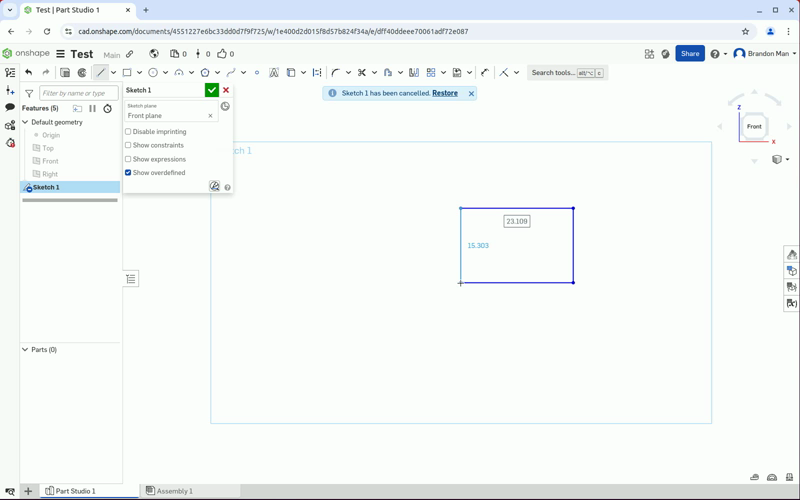
key(esc)
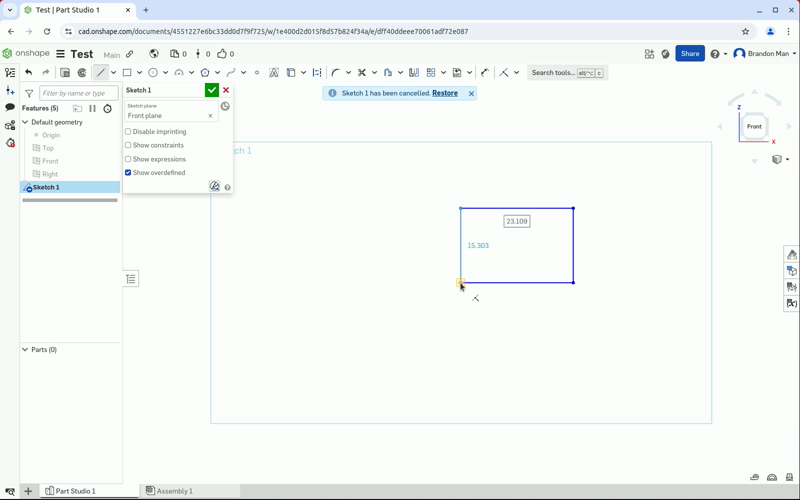
mouse_move(531, 228)
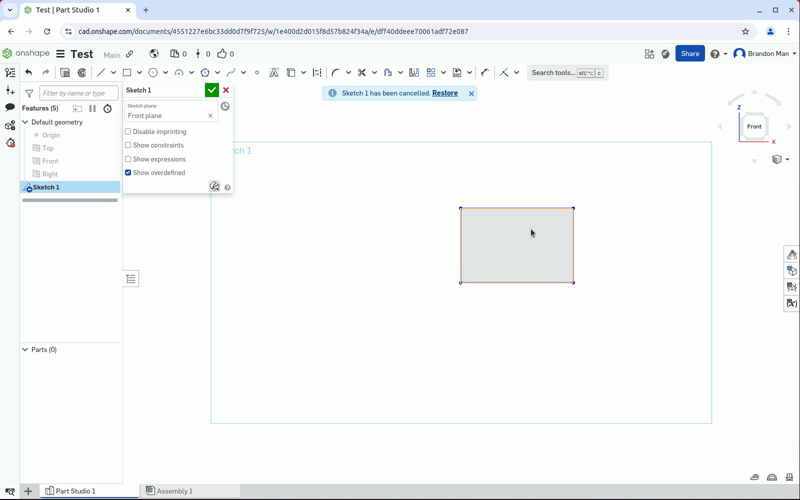
click(531, 228)
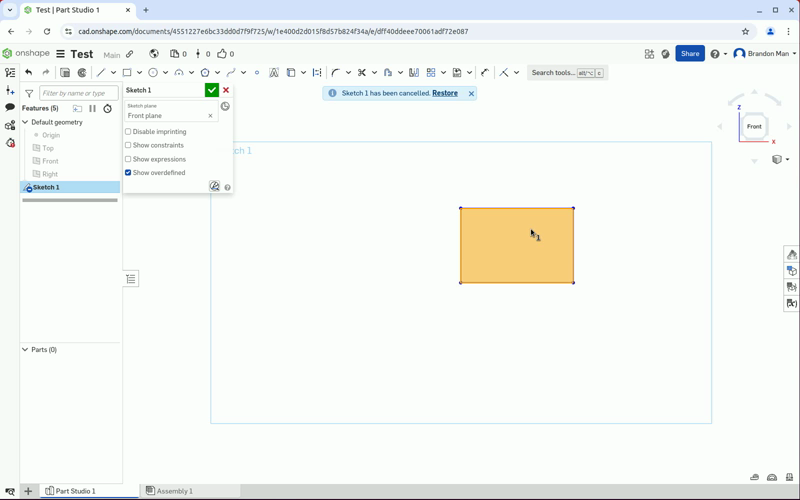
mouse_move(73, 352)
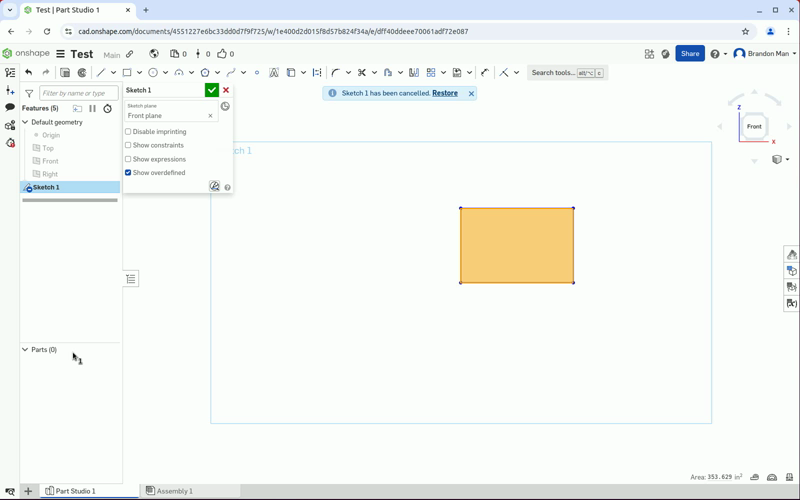
key(shift+y)
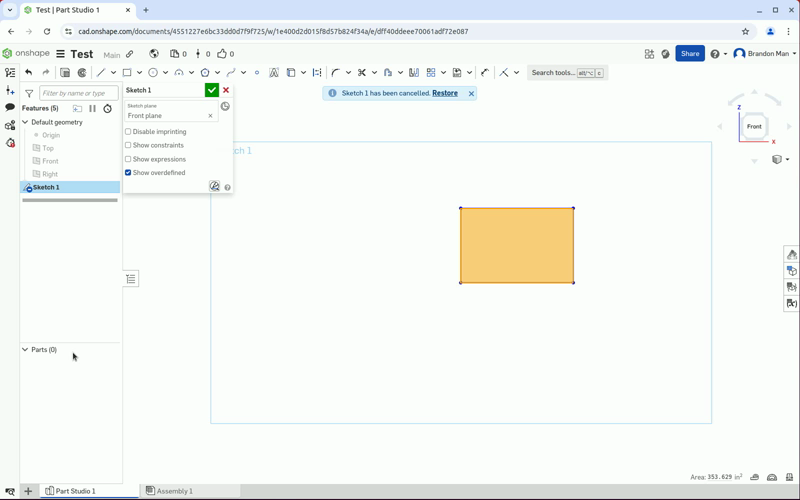
key(shift+e)
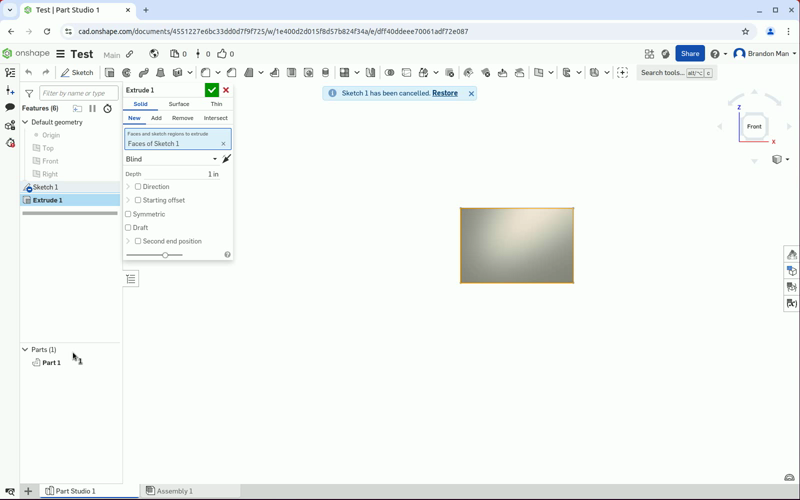
mouse_move(143, 106)
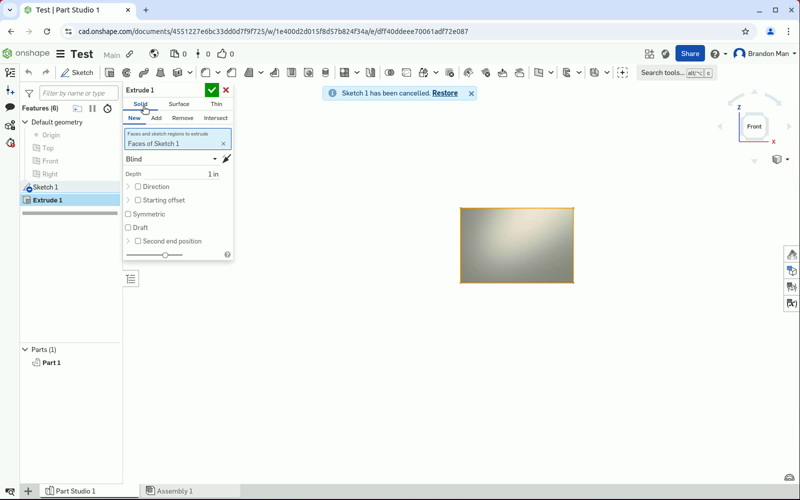
click(143, 106)
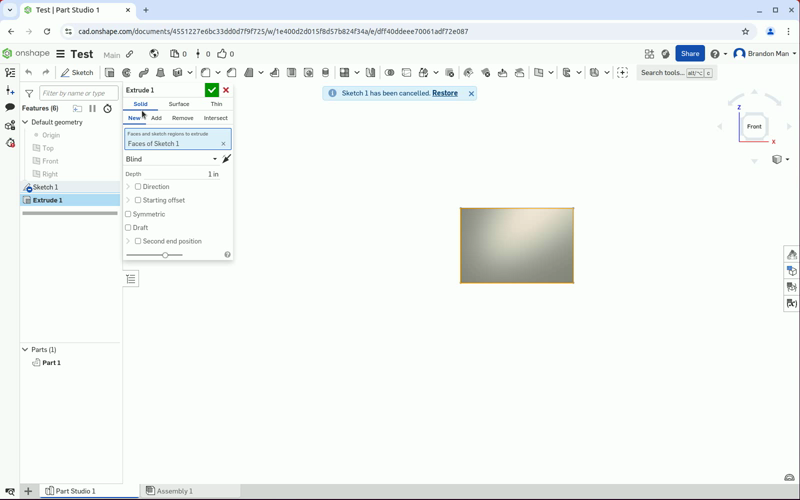
mouse_move(137, 120)
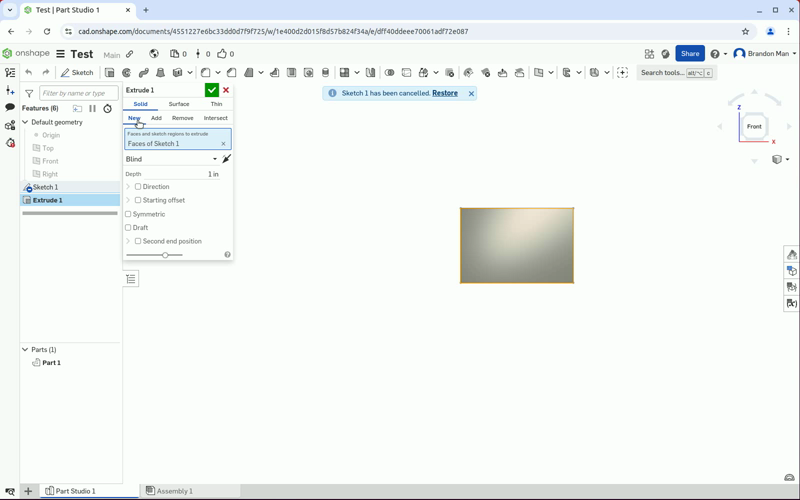
click(137, 120)
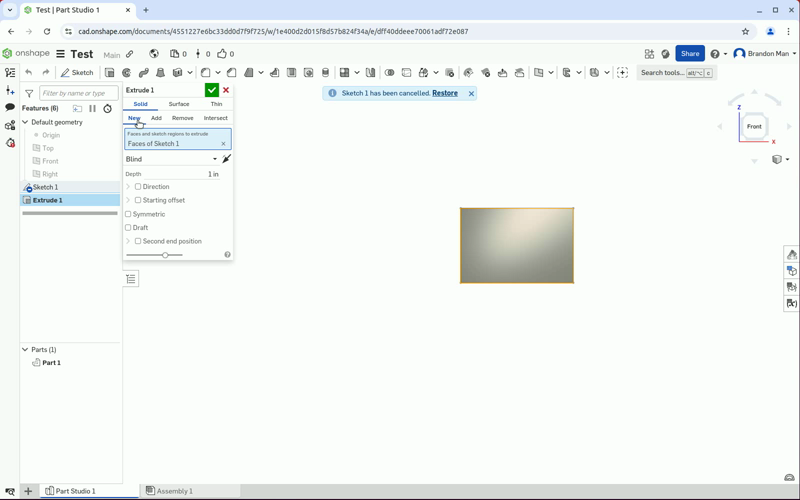
key(tab, 4)
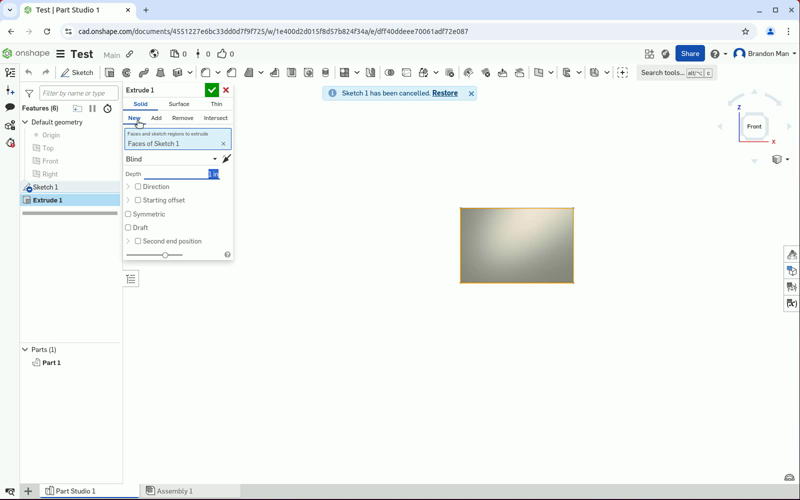
text(-15.405)
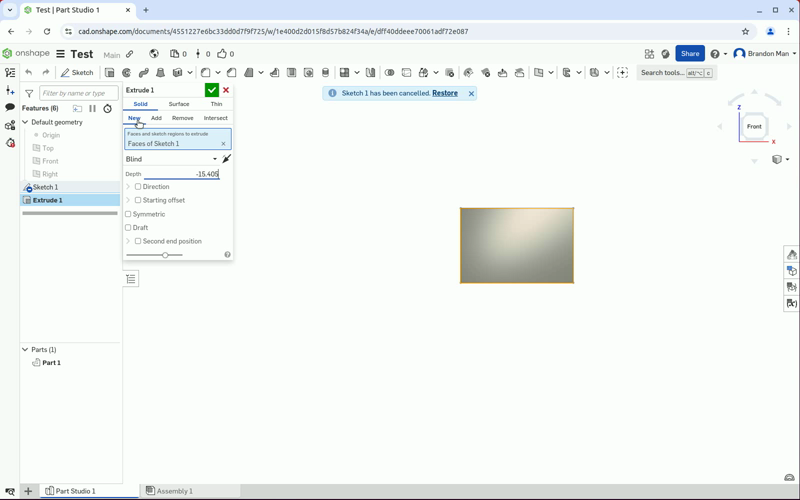
key(enter)
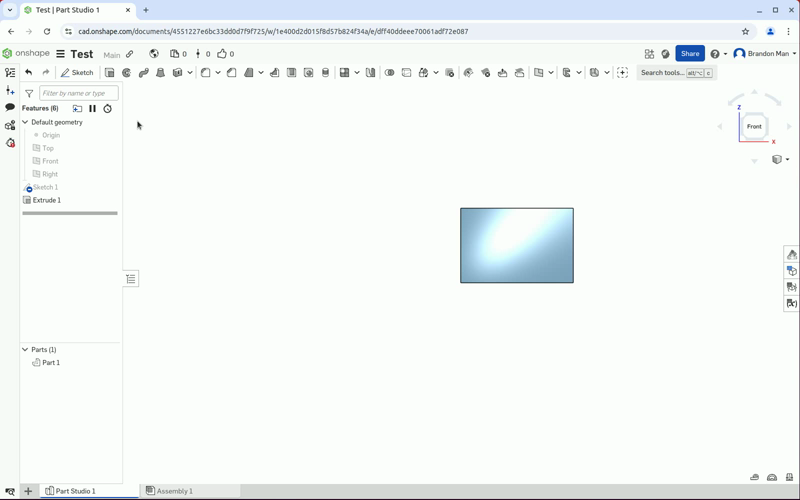
key(shift+h)
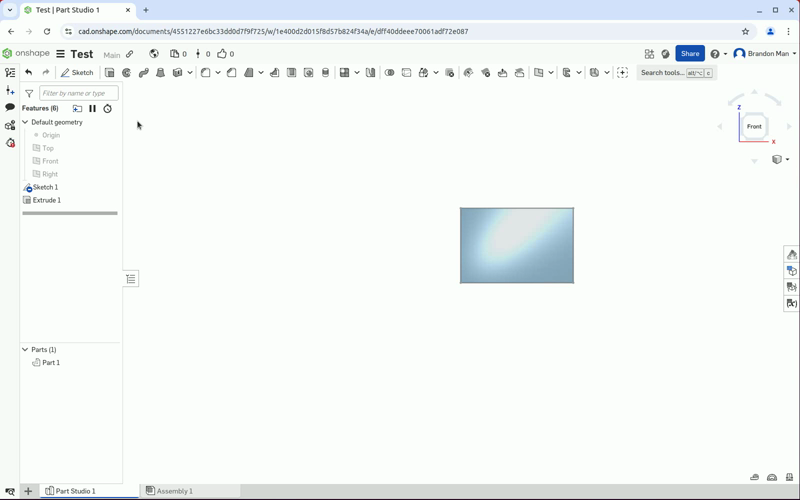
key(shift+h)
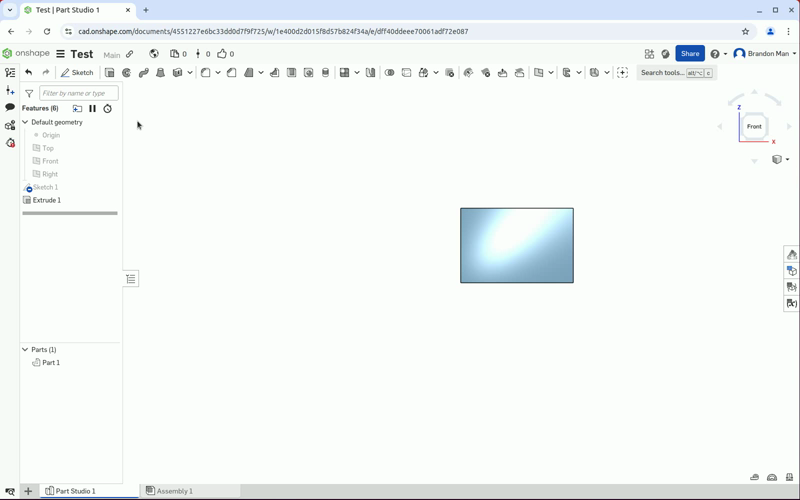
mouse_move(73, 189)
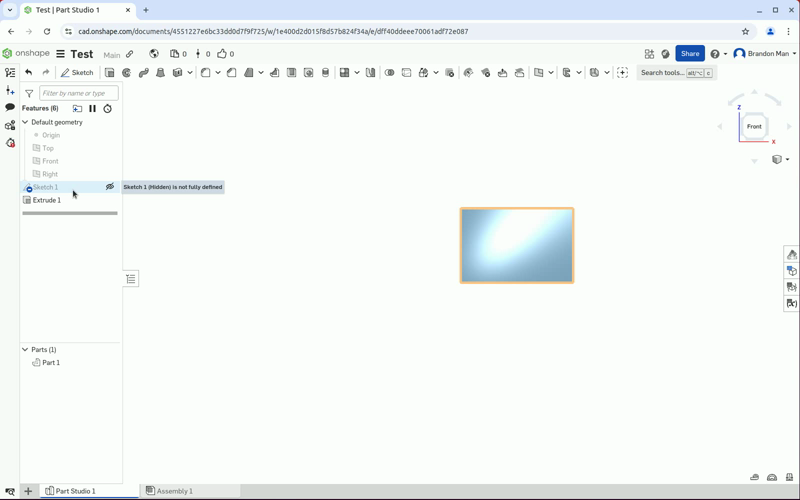
click(73, 189)
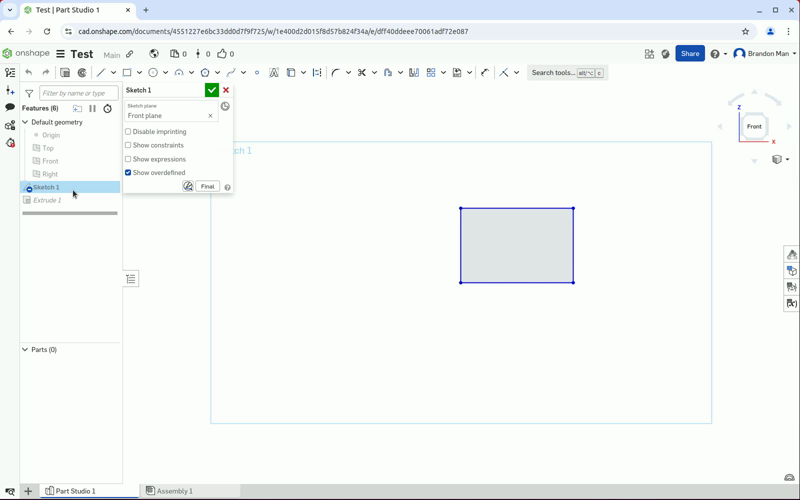
mouse_move(229, 92)
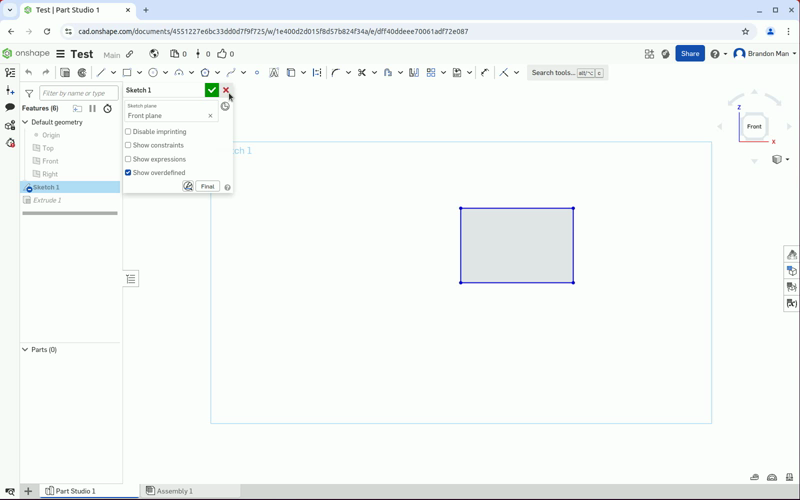
click(229, 92)
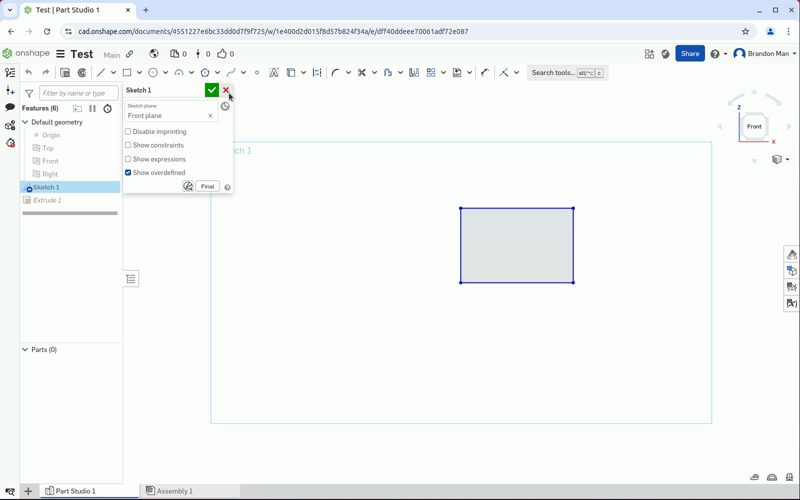
key(shift+s)
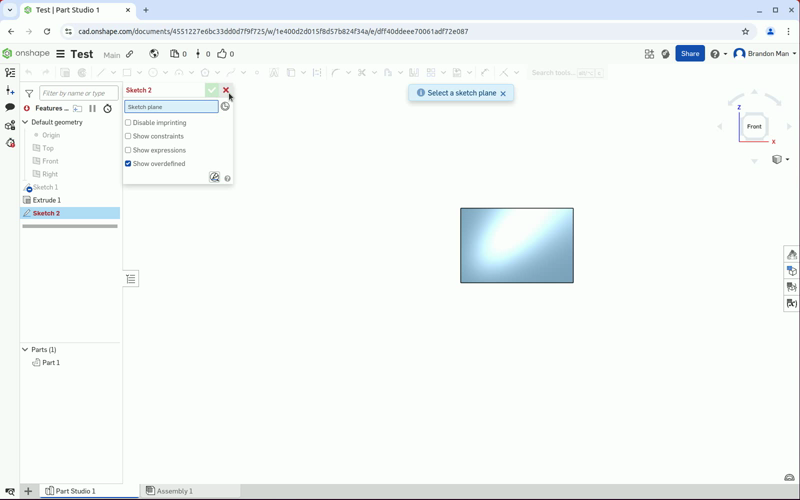
mouse_move(73, 163)
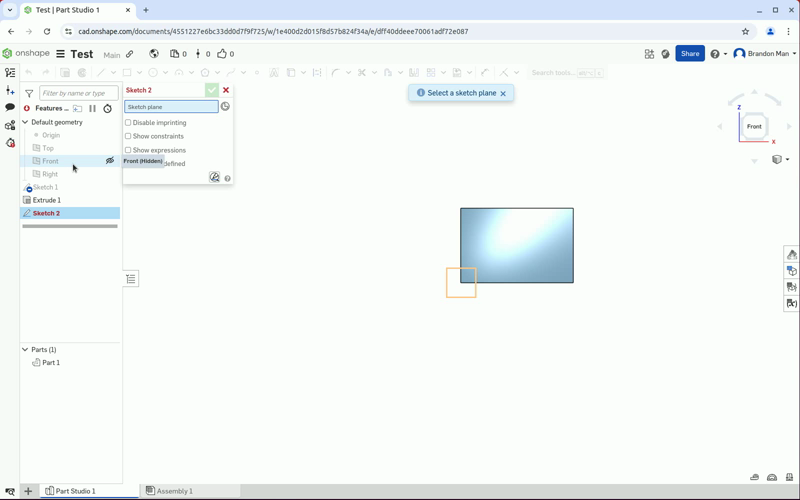
click(73, 163)
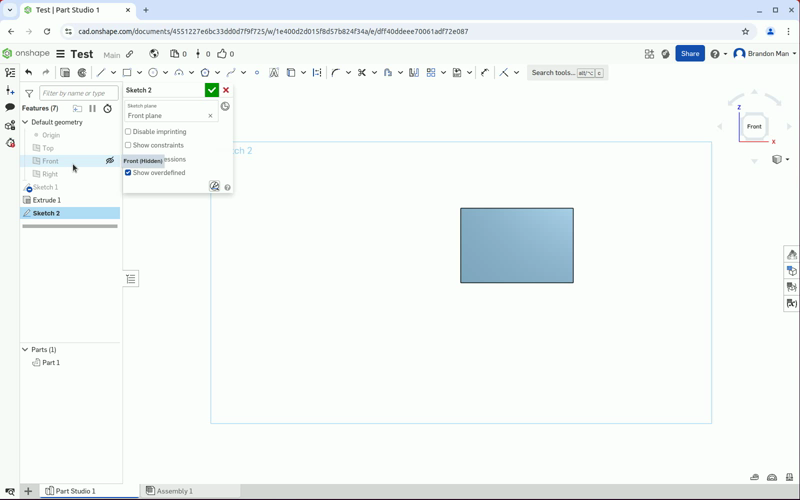
mouse_move(73, 352)
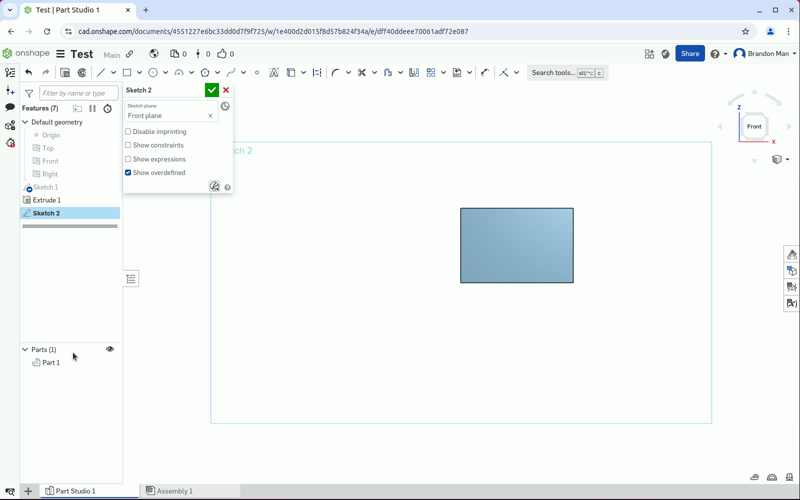
key(y)
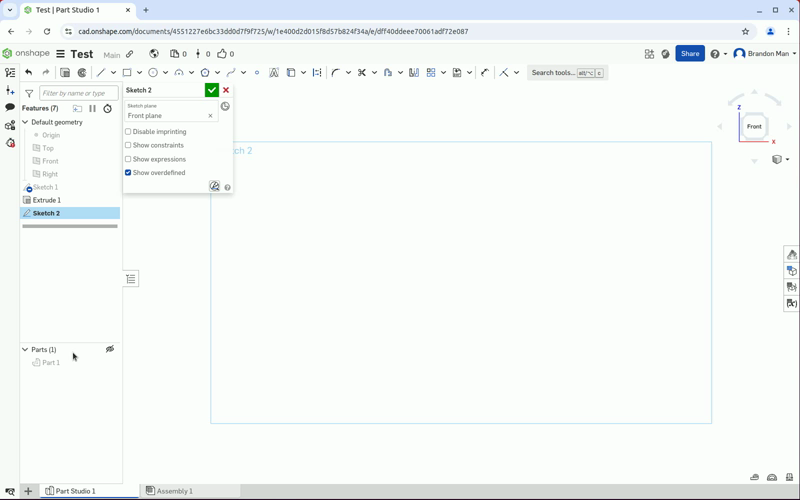
key(l)
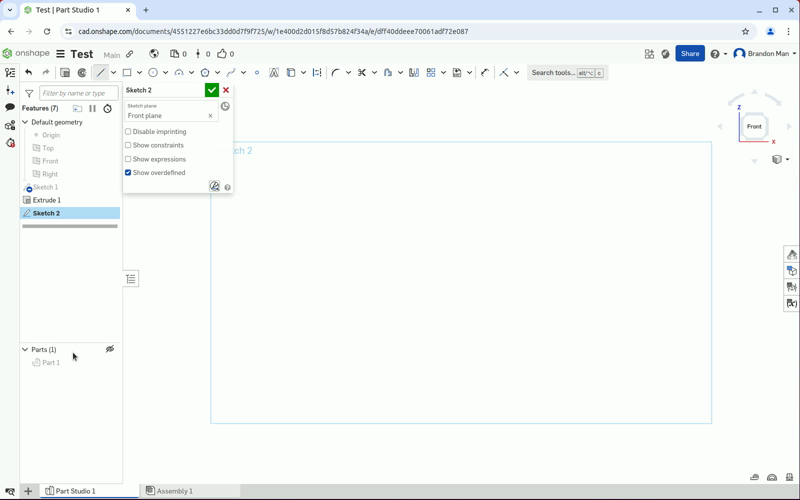
key_down(shift)
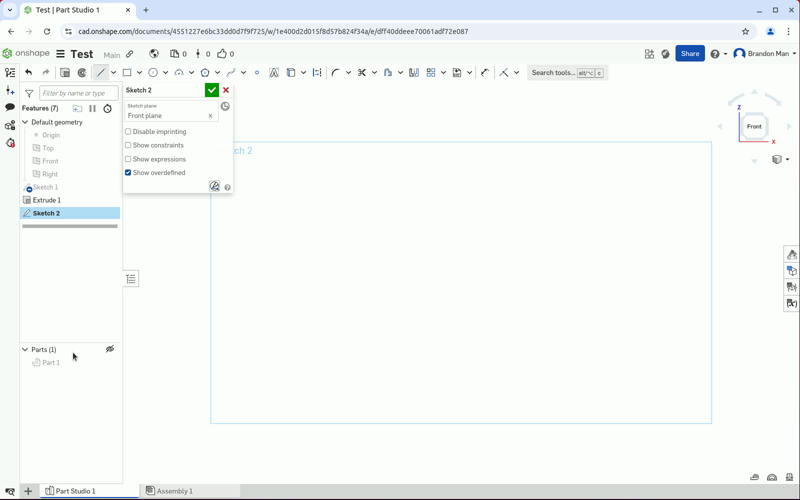
mouse_move(535, 245)
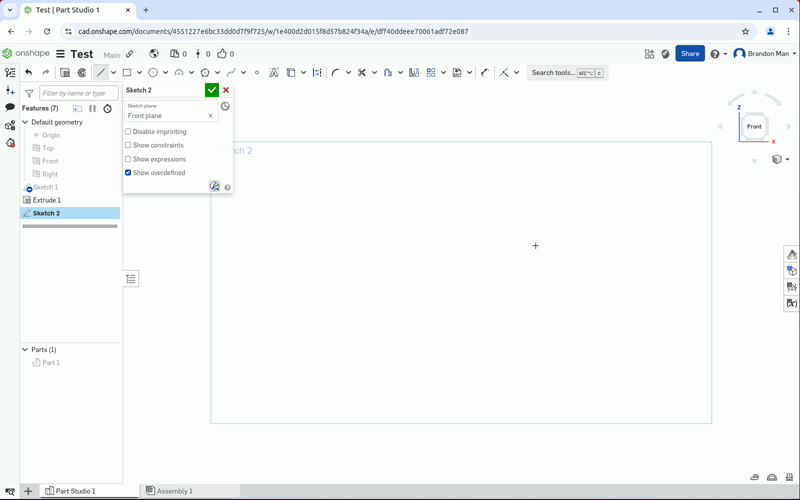
click(535, 245)
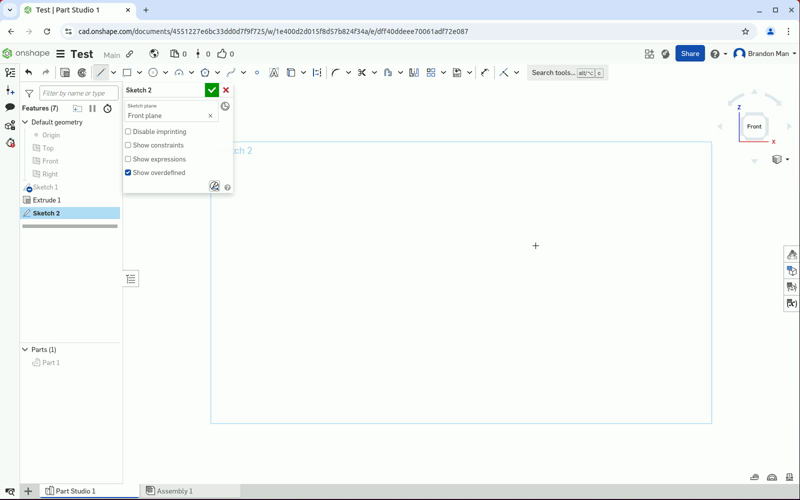
key_up(shift)
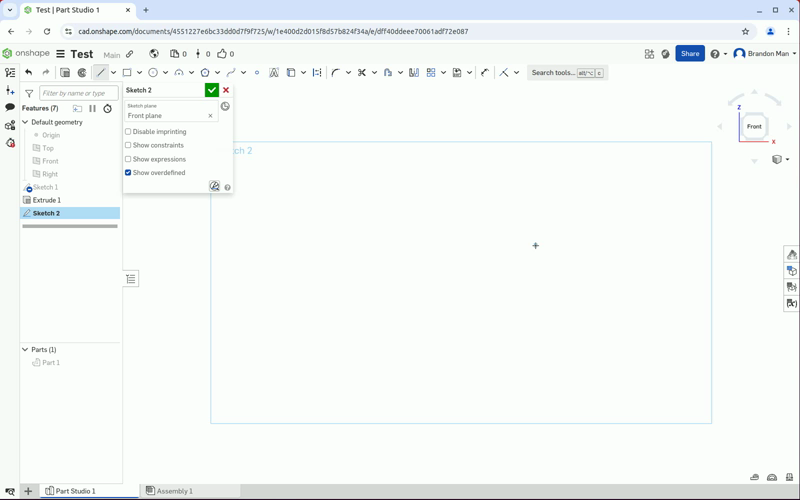
key_down(shift)
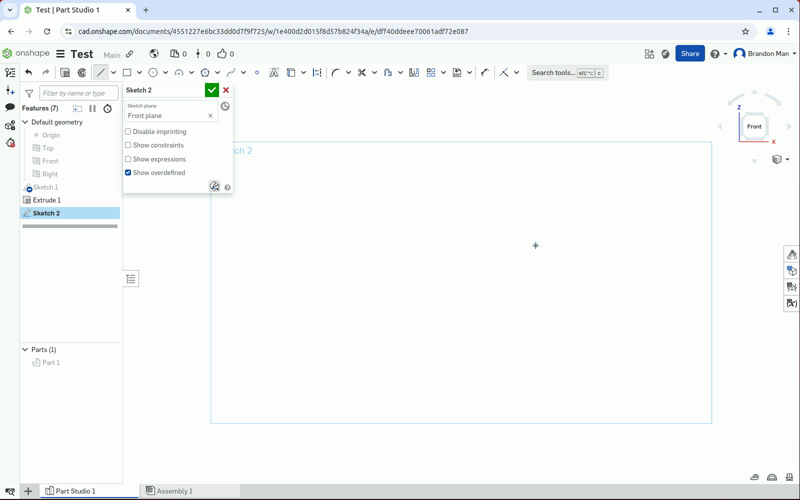
mouse_move(565, 245)
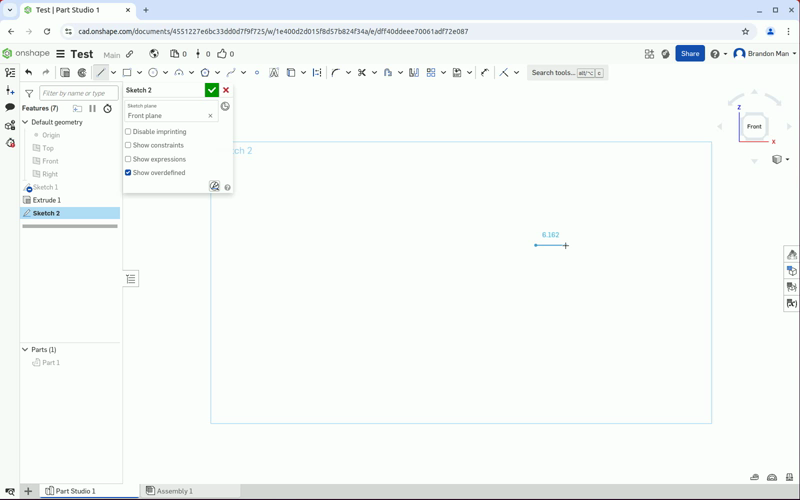
mouse_move(574, 245)
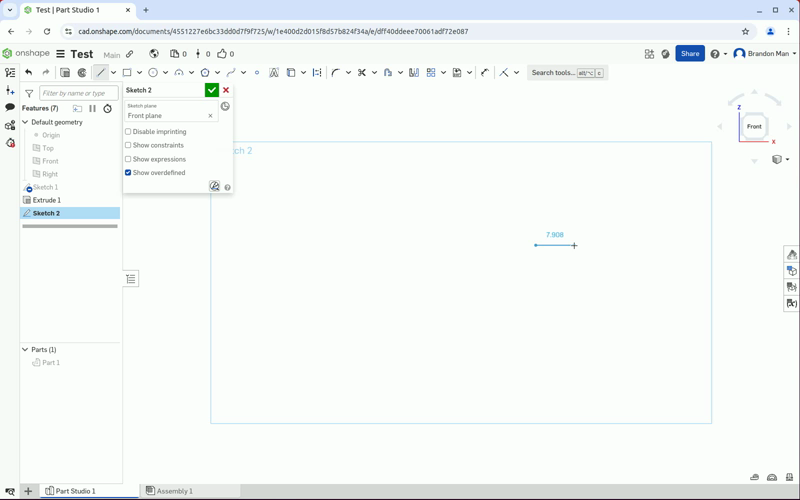
click(574, 245)
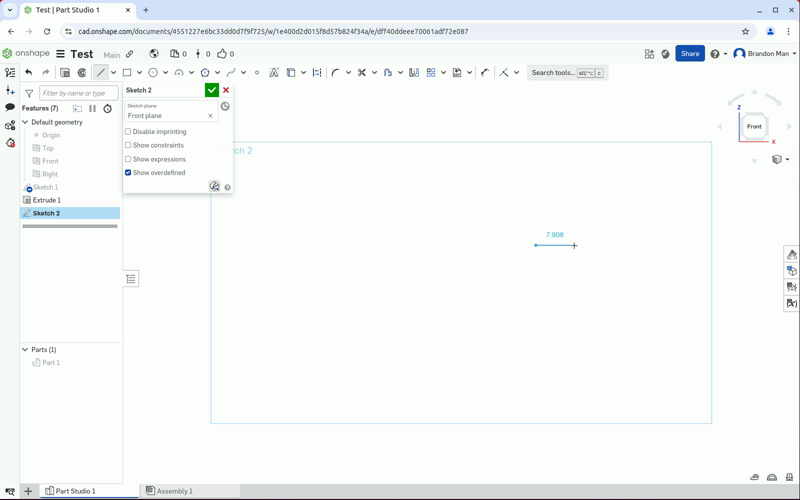
key_up(shift)
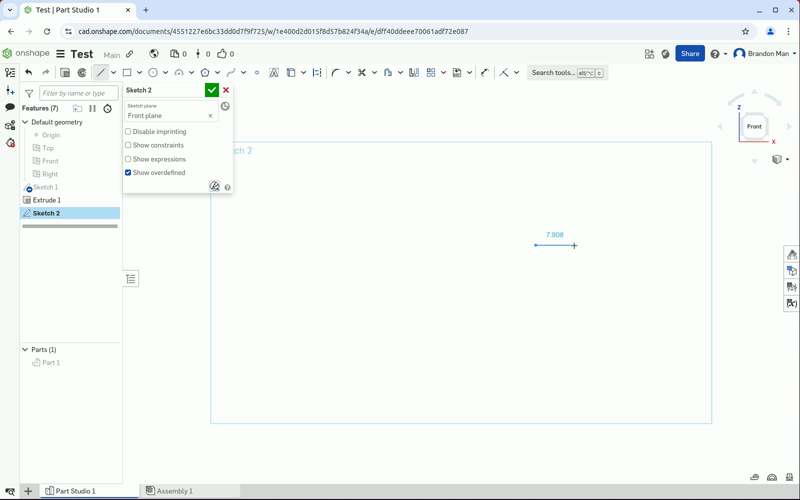
key_down(shift)
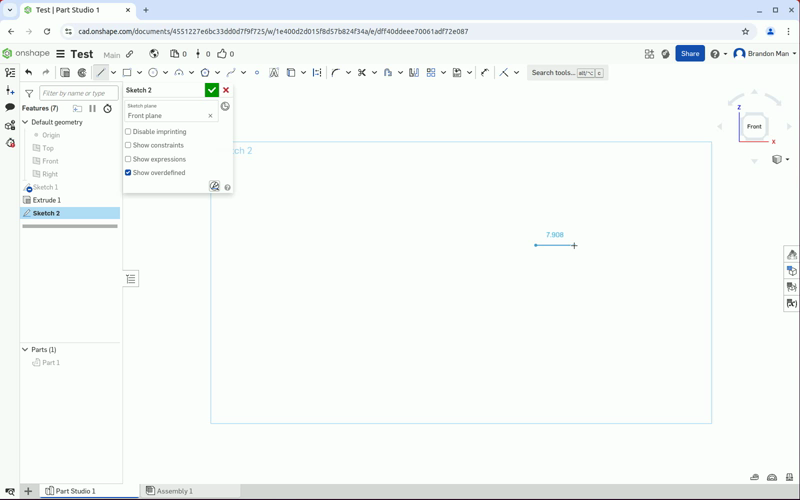
mouse_move(589, 245)
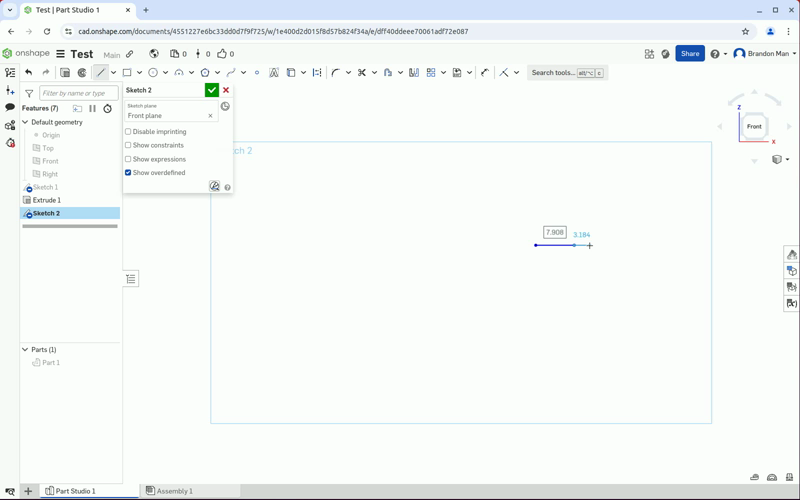
mouse_move(574, 207)
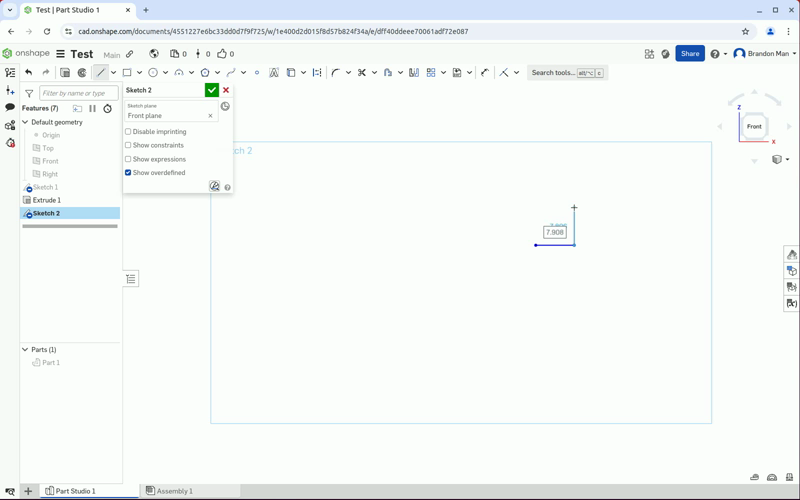
click(574, 207)
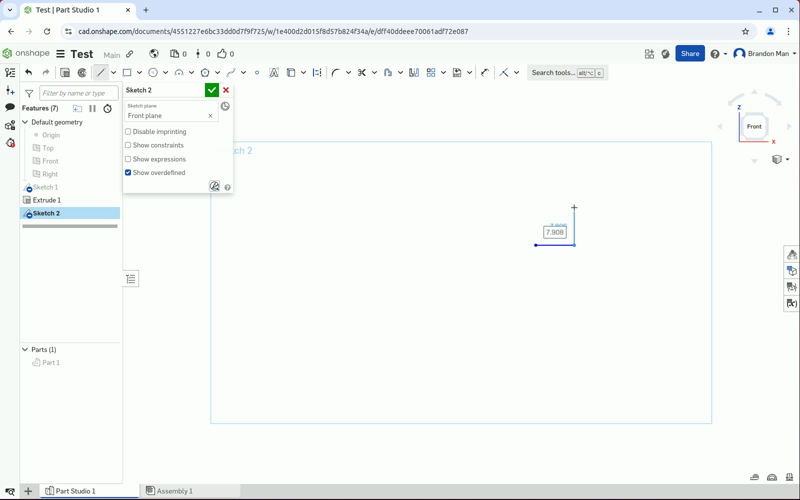
key_up(shift)
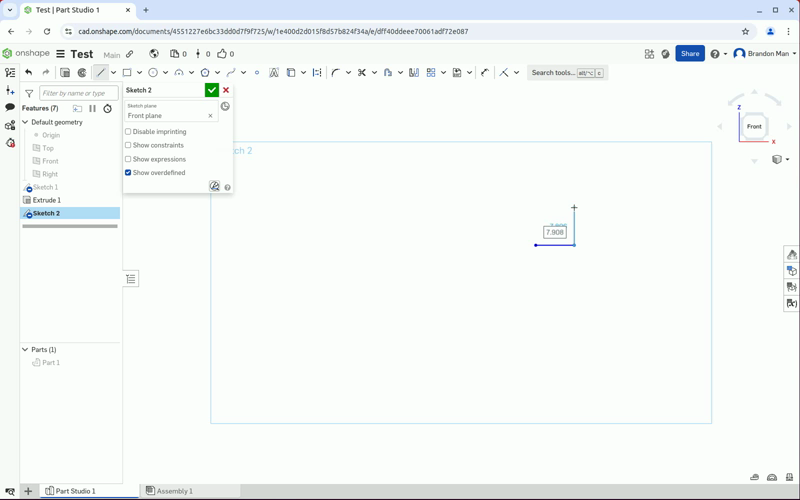
key_down(shift)
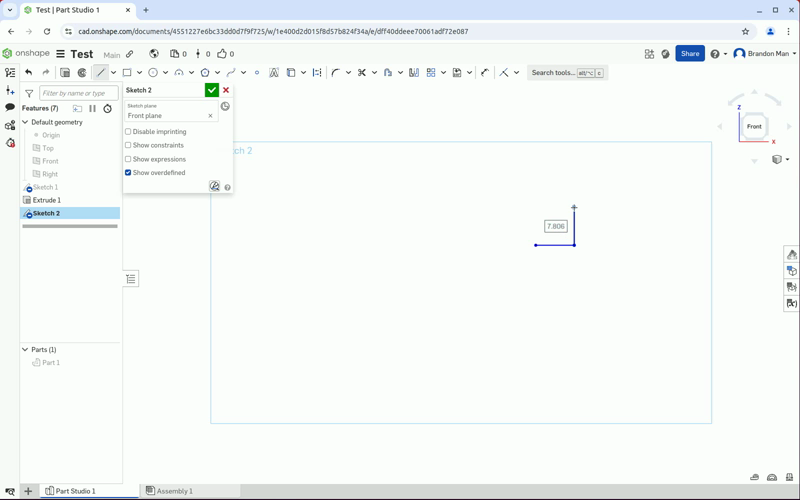
mouse_move(589, 207)
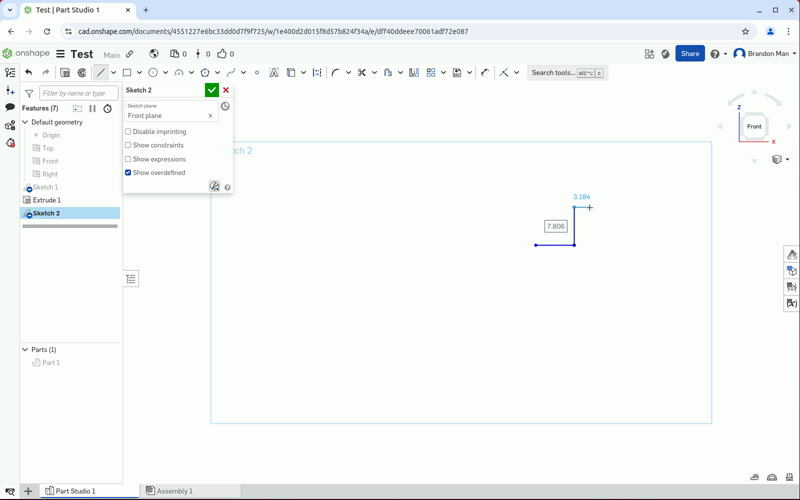
mouse_move(535, 207)
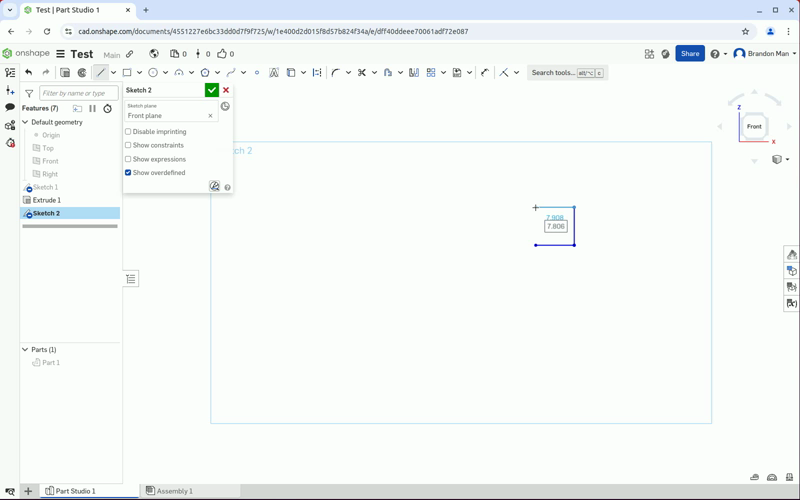
click(535, 207)
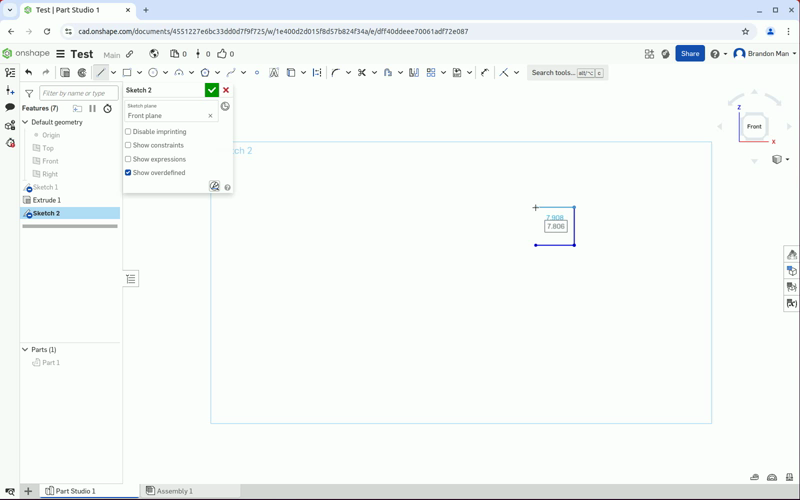
key_up(shift)
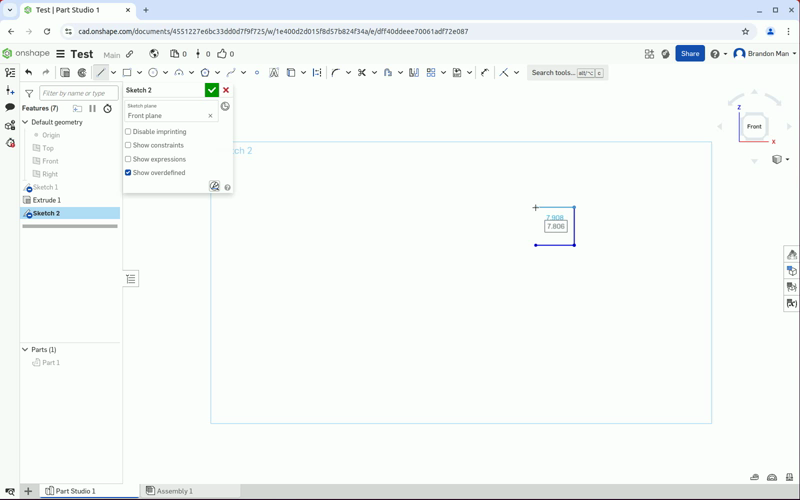
mouse_move(565, 207)
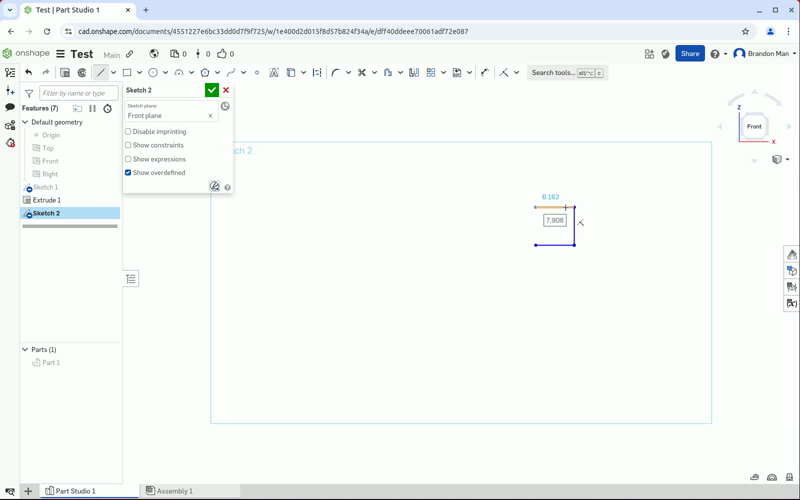
key_down(shift)
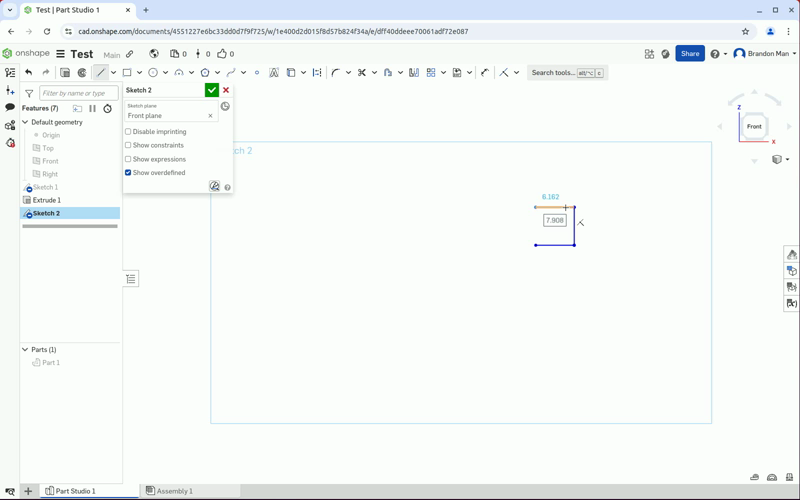
mouse_move(535, 245)
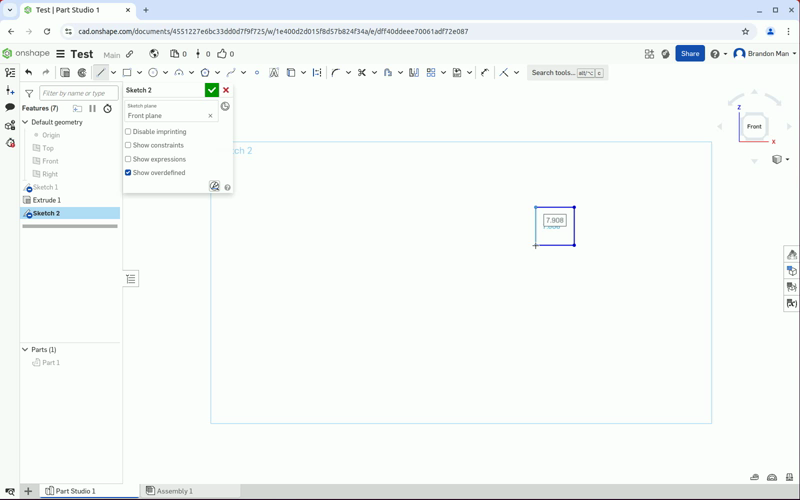
key_up(shift)
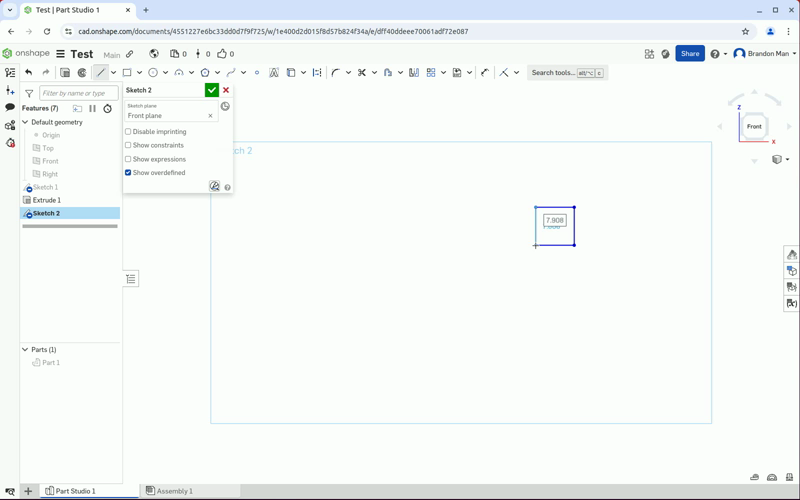
click(535, 245)
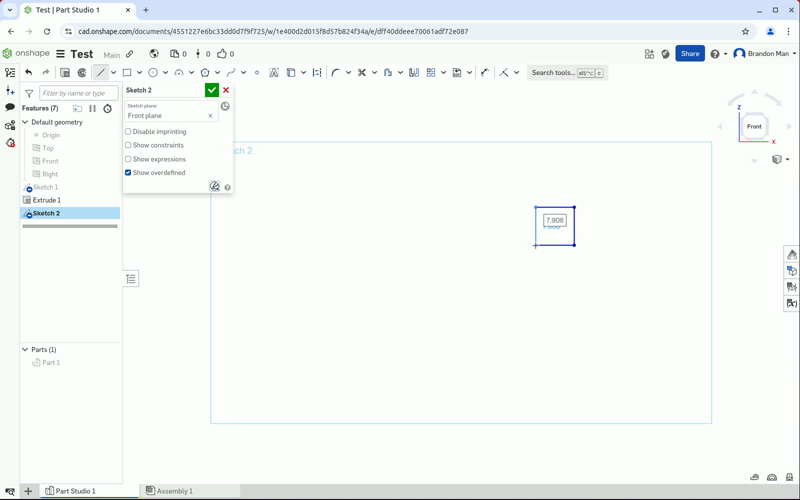
key(esc)
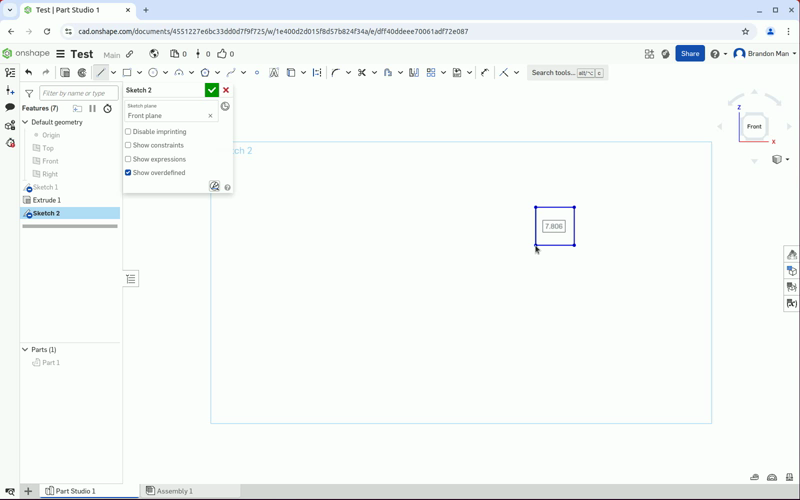
mouse_move(563, 214)
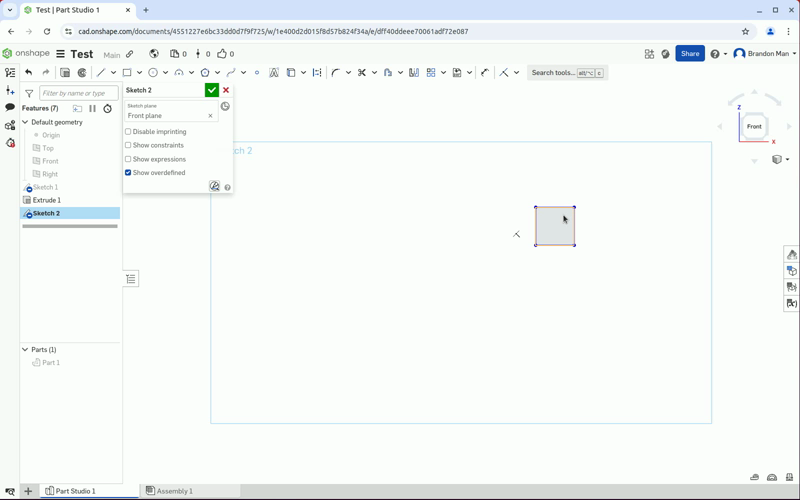
scroll(6)
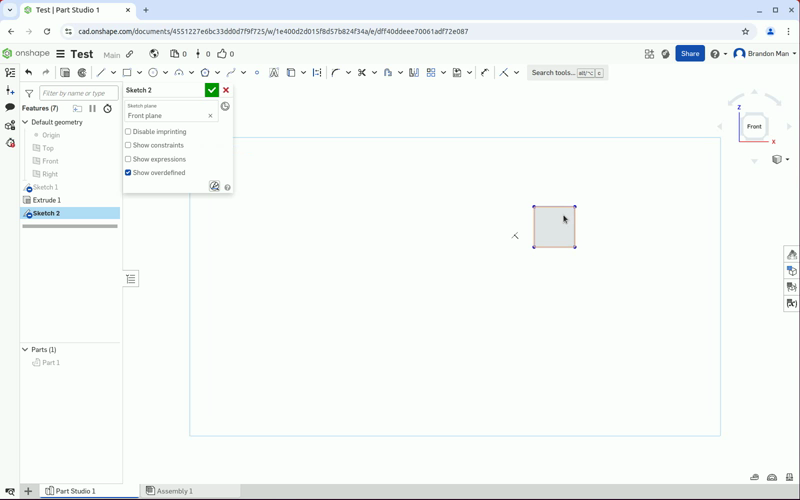
scroll(6)
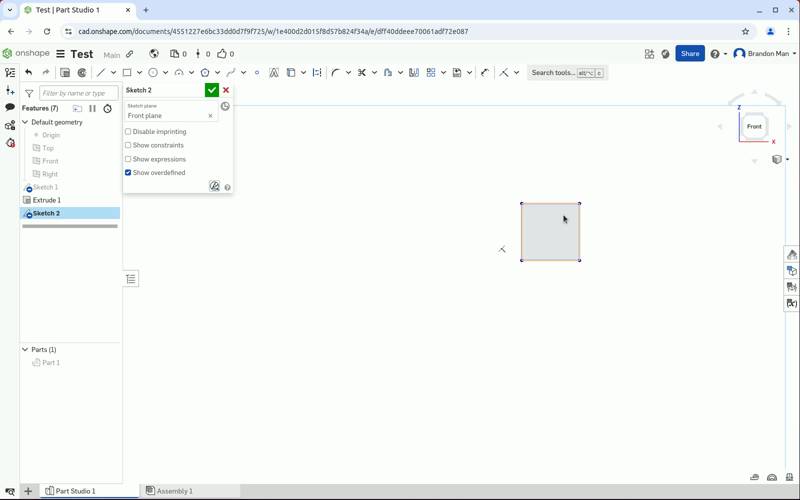
scroll(6)
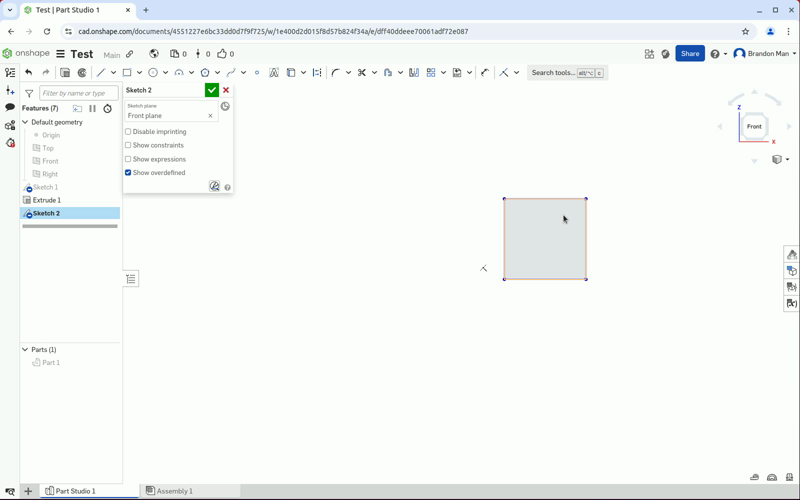
scroll(6)
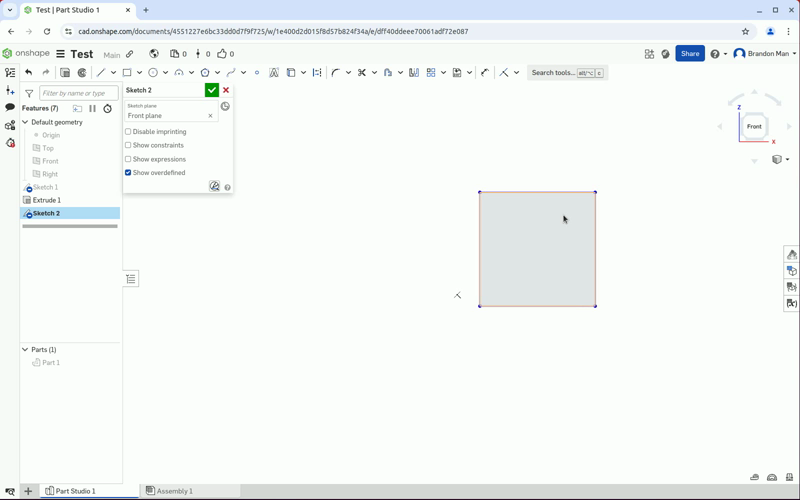
scroll(6)
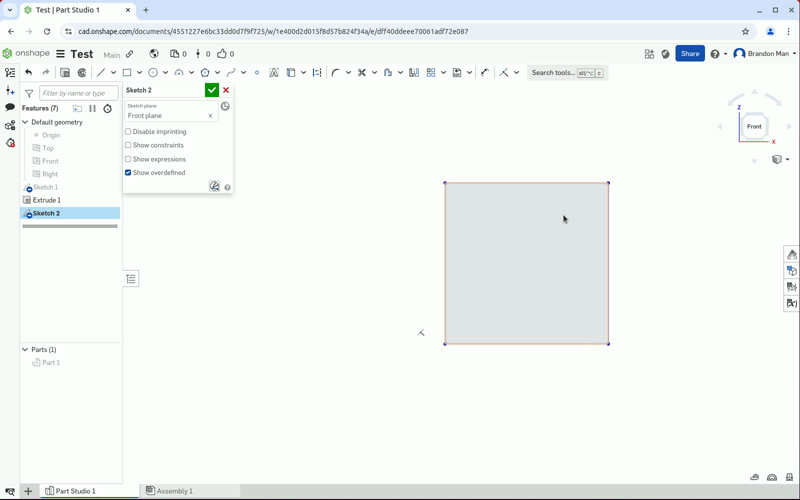
scroll(6)
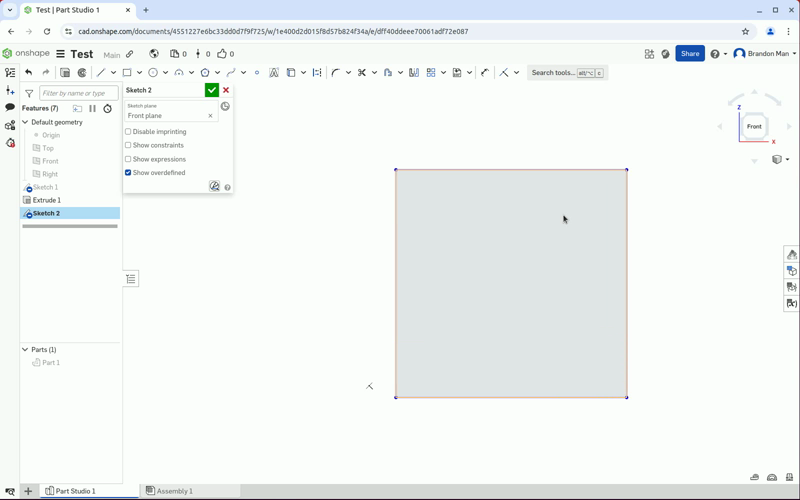
scroll(6)
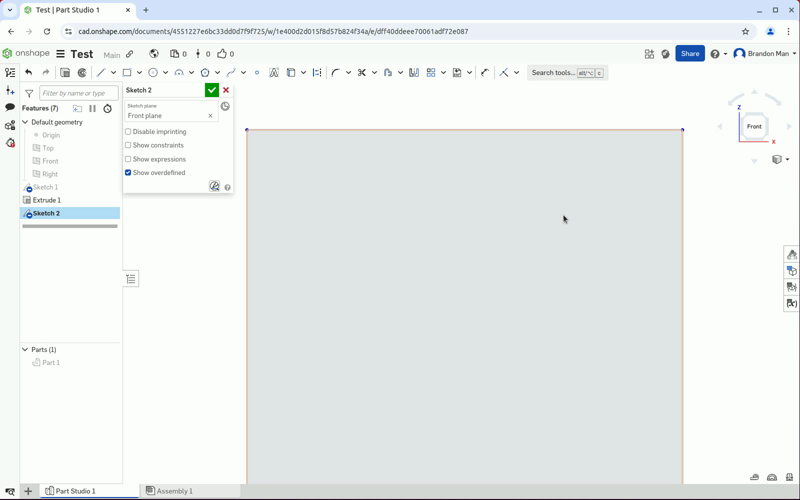
click(563, 214)
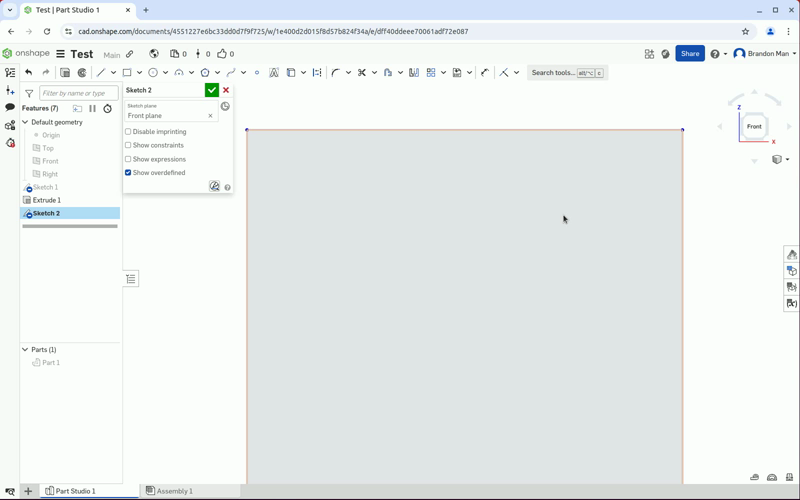
scroll(-6)
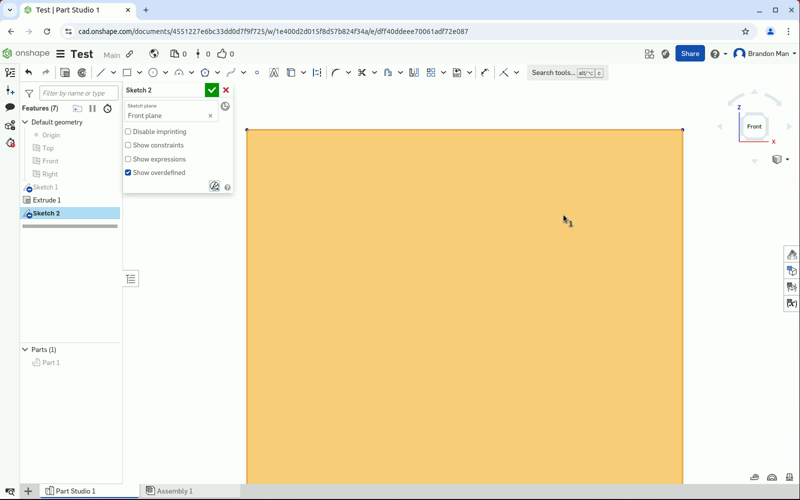
scroll(-6)
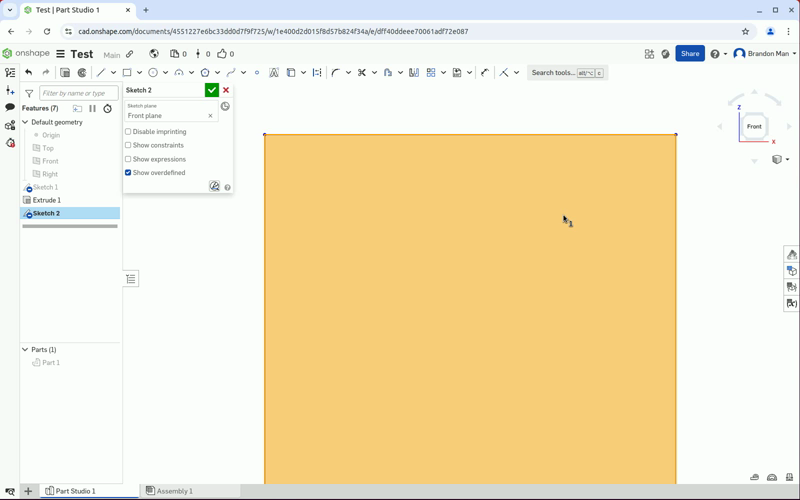
scroll(-6)
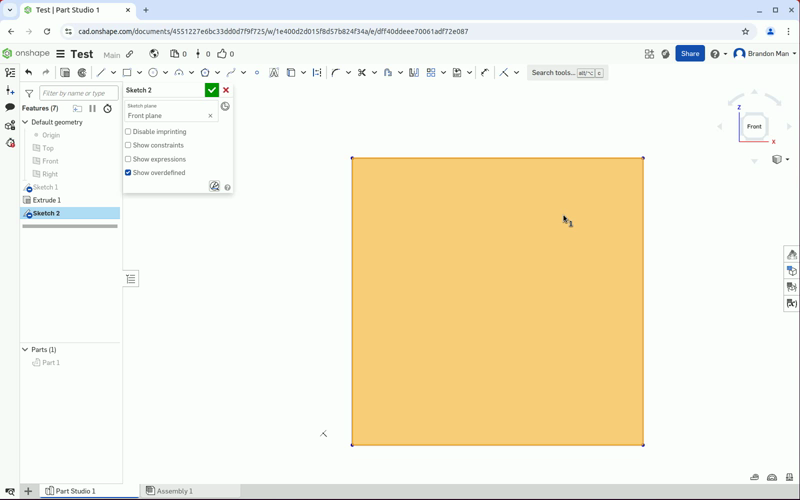
scroll(-6)
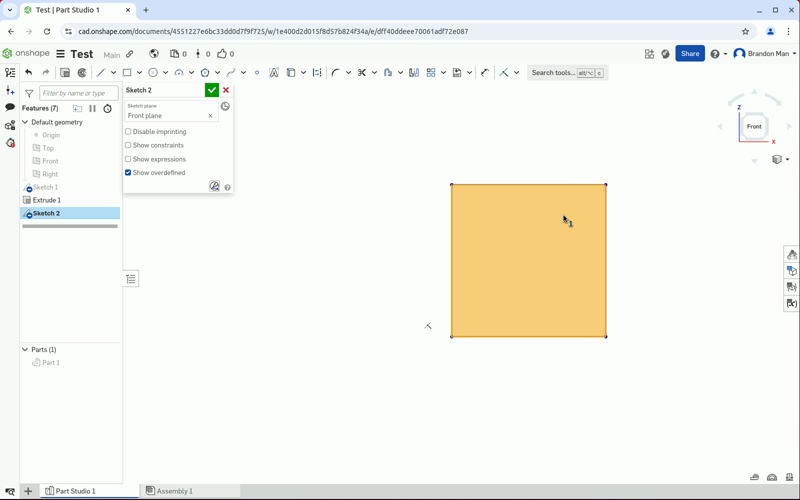
scroll(-6)
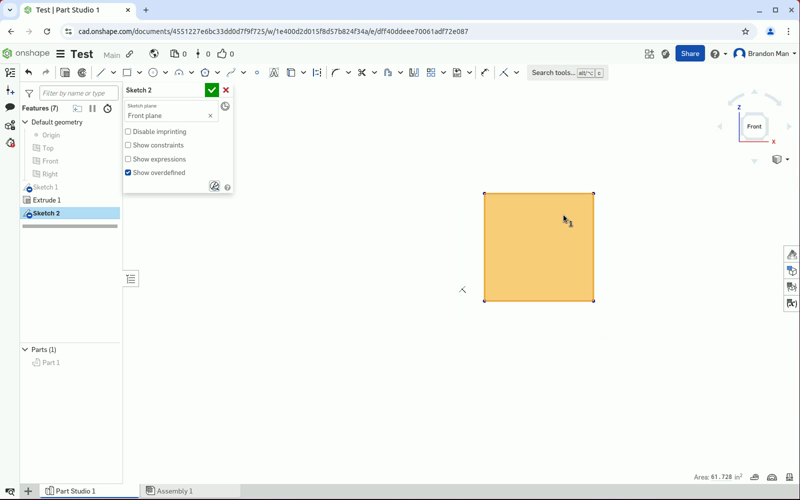
scroll(-6)
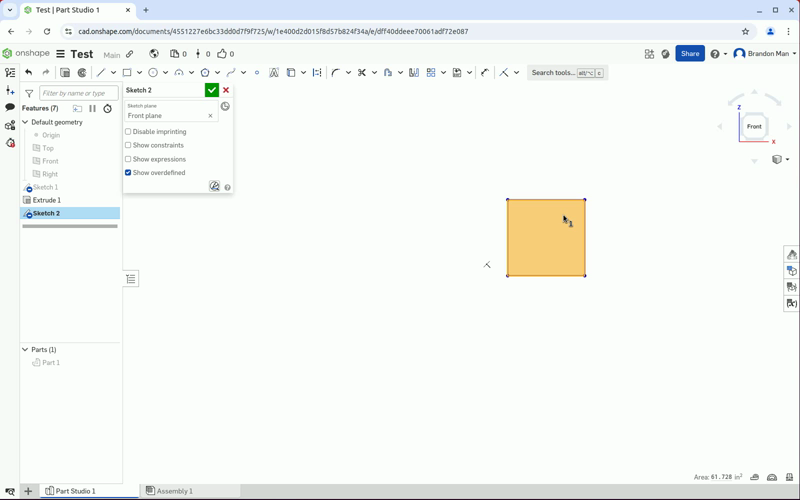
scroll(-6)
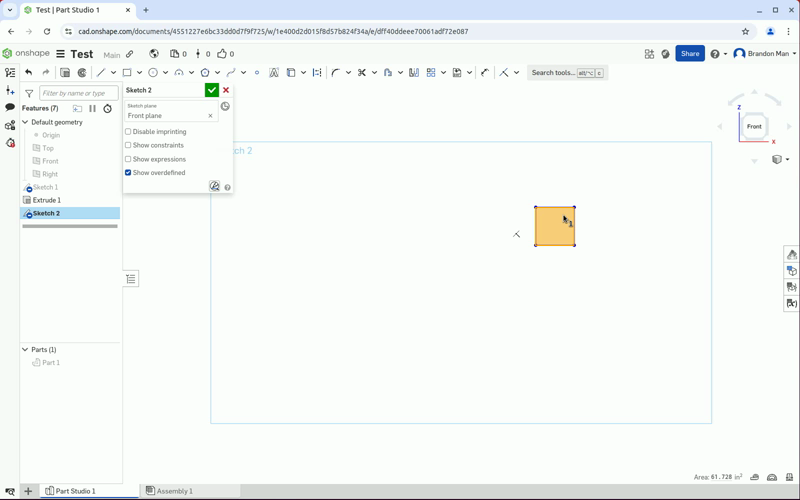
mouse_move(73, 352)
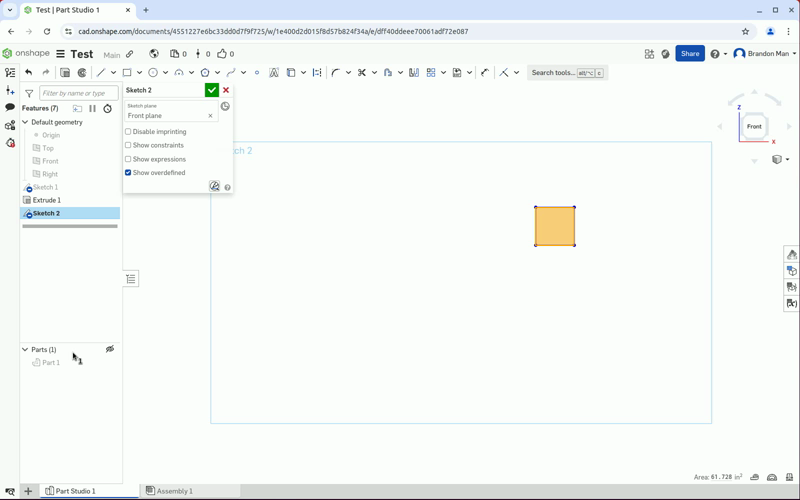
key(shift+y)
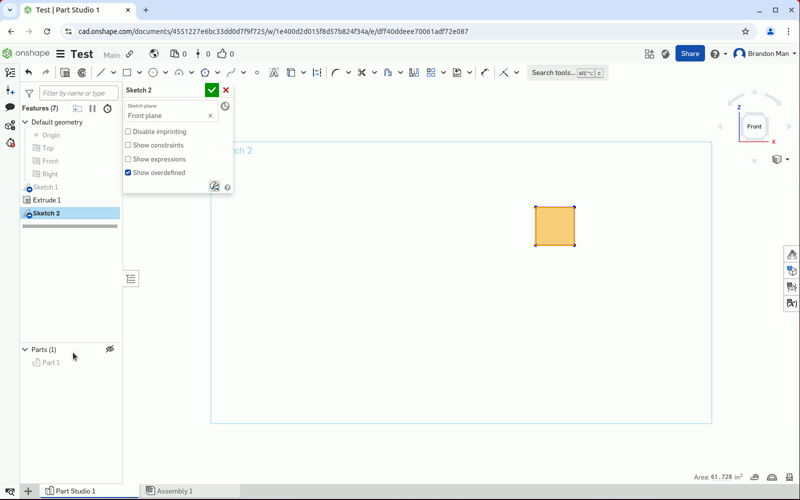
key(shift+e)
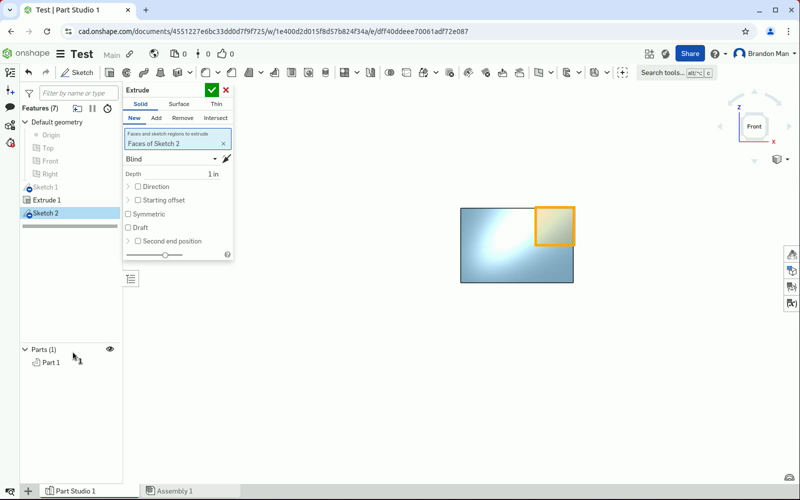
mouse_move(143, 106)
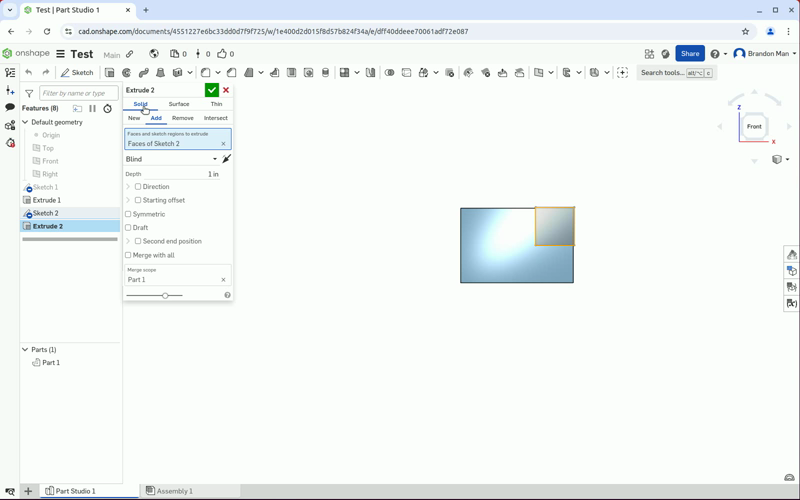
click(143, 106)
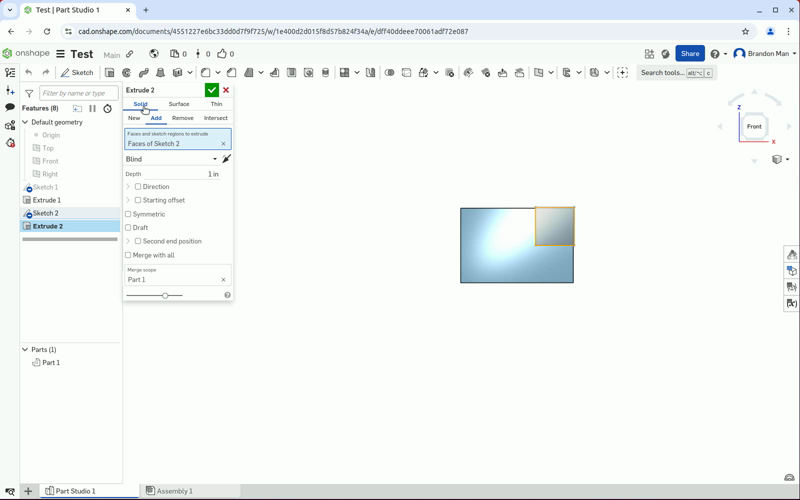
mouse_move(186, 120)
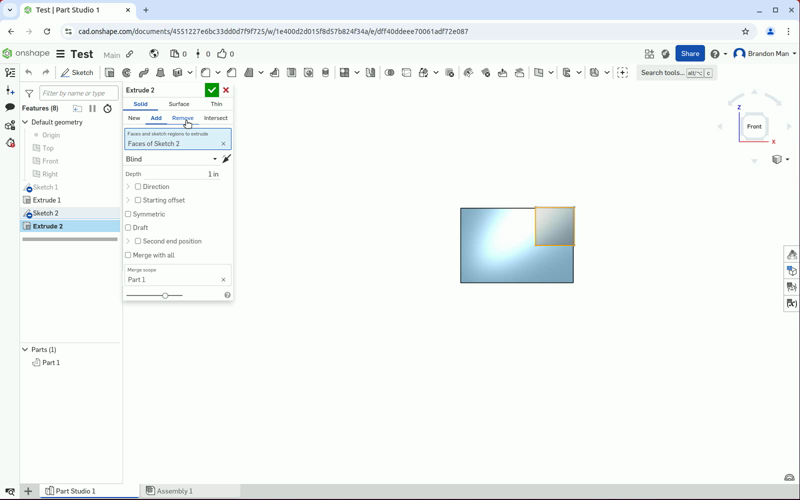
click(186, 120)
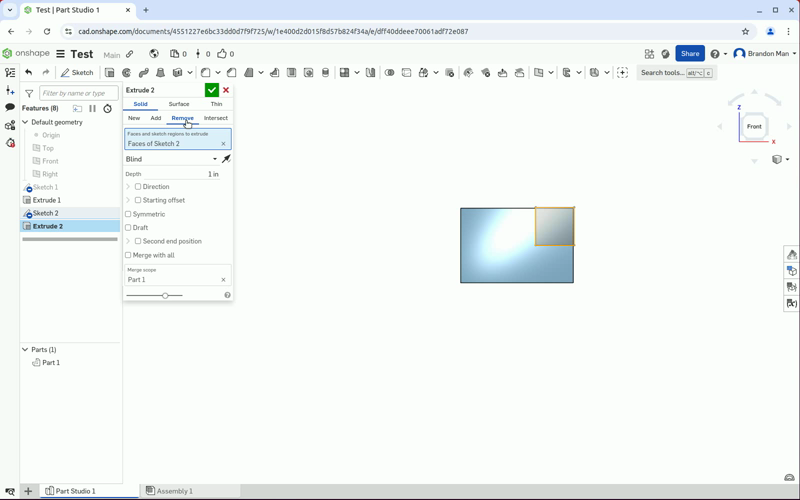
key(tab, 4)
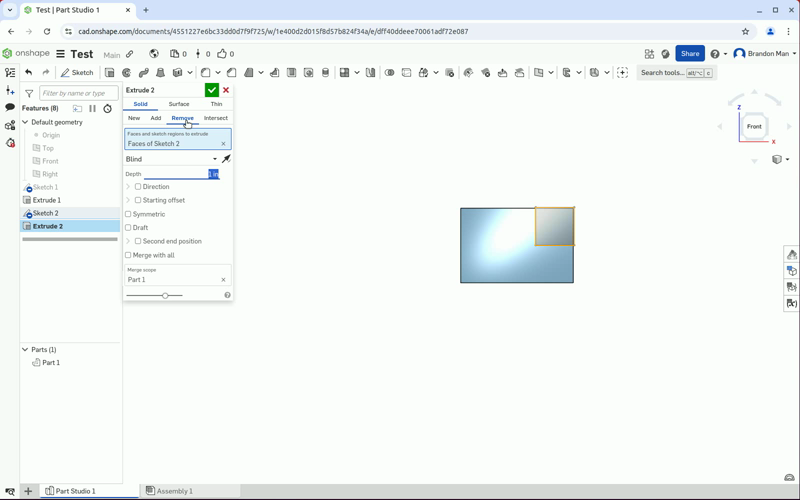
text(3.851)
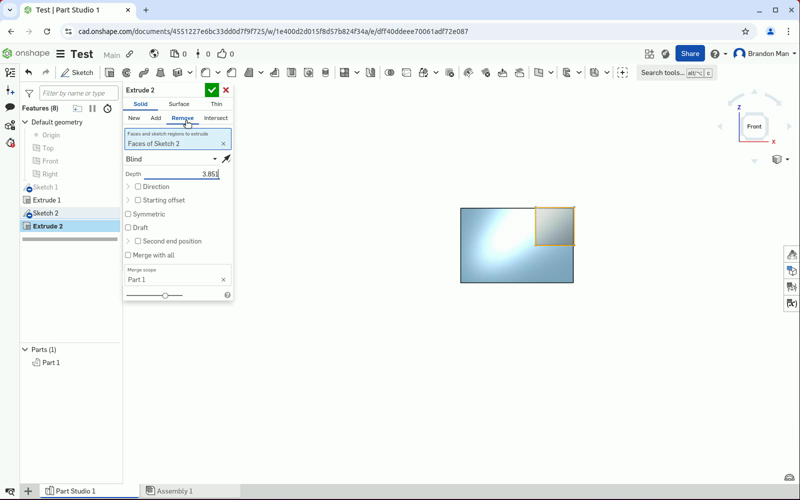
key(tab, 6)
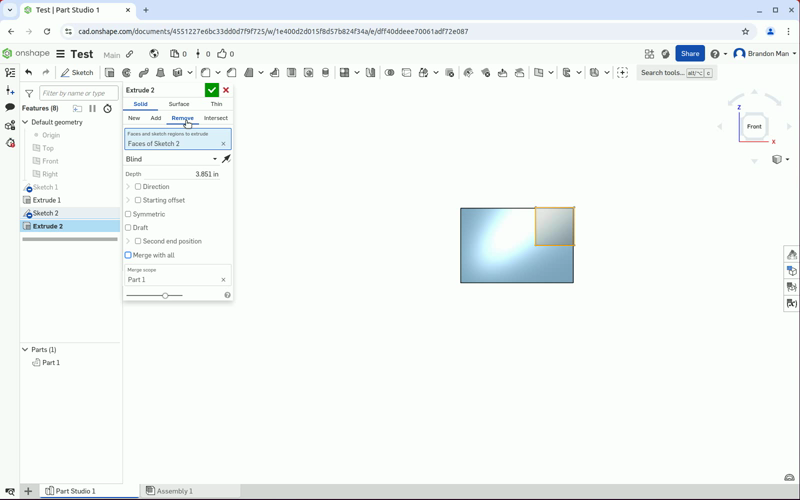
key(space)
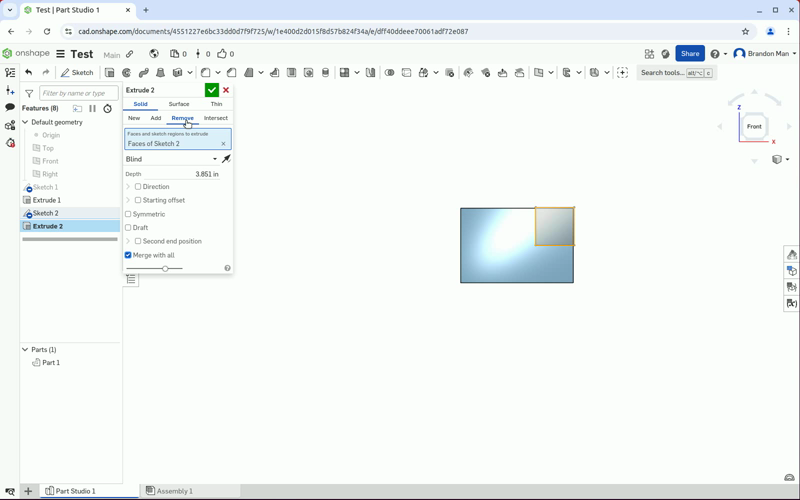
key(enter)
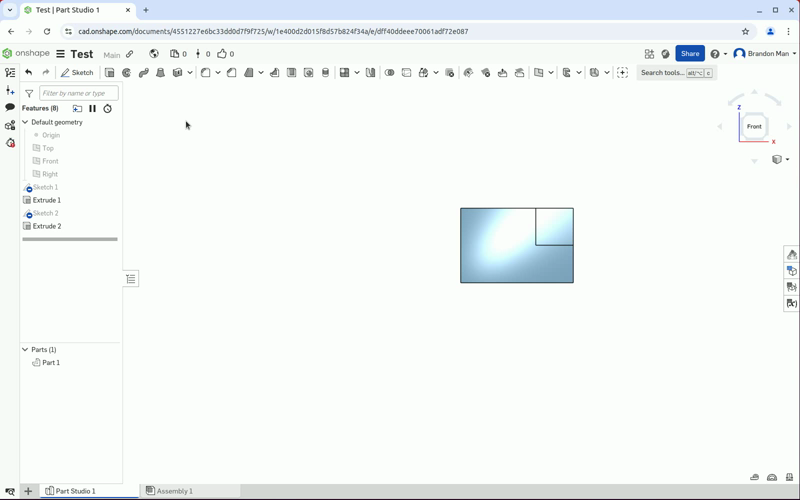
key(shift+h)
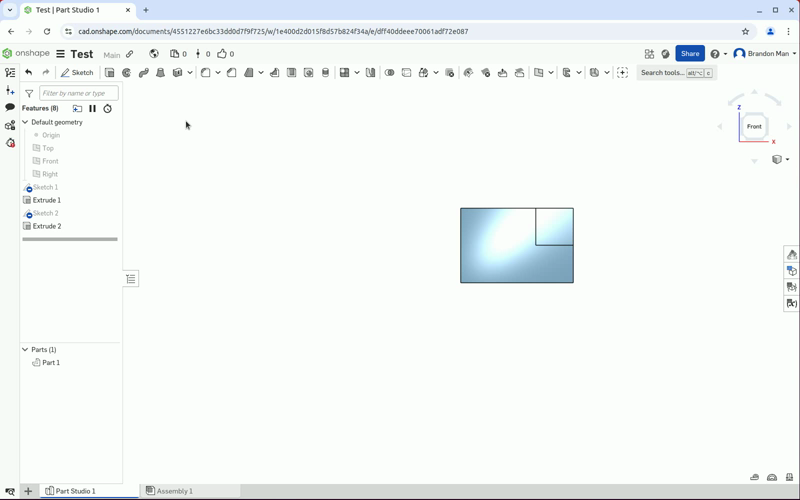
key(shift+h)
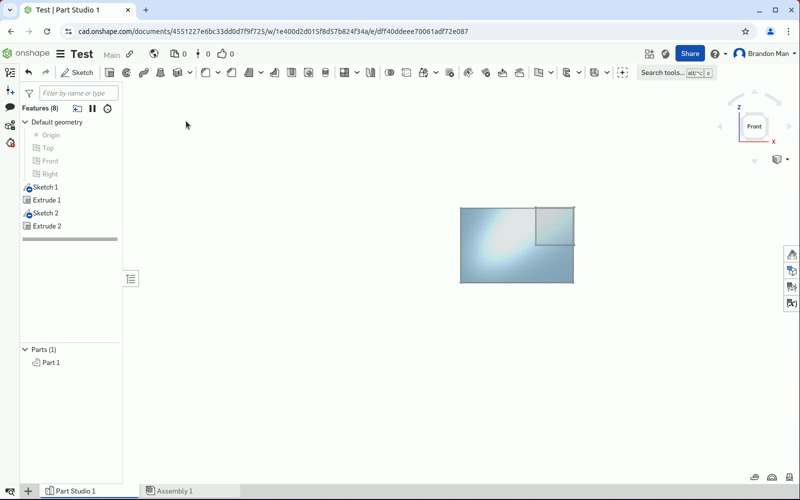
key(shift+7)
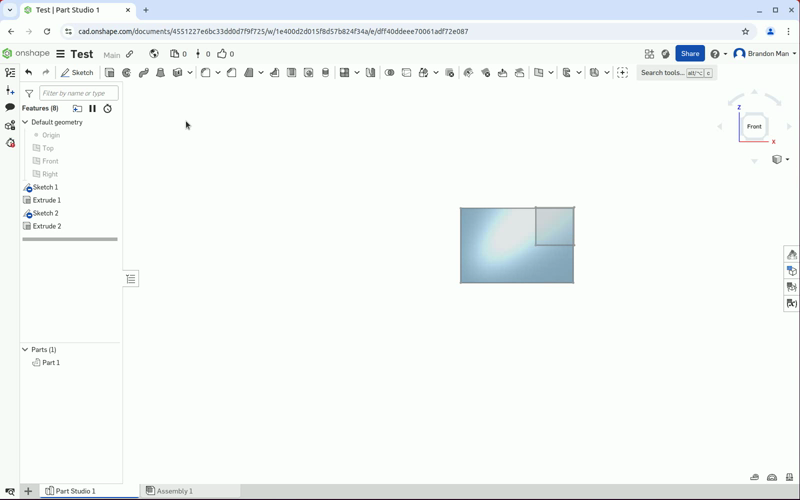
key(left, 2)
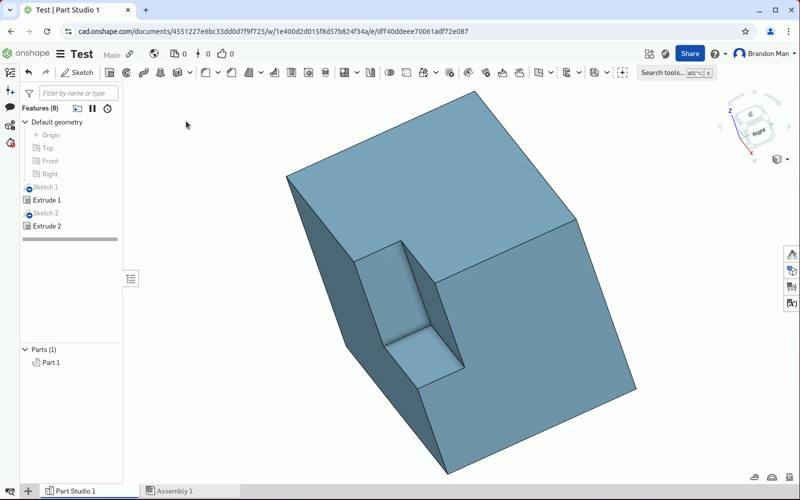
key(down, 2)
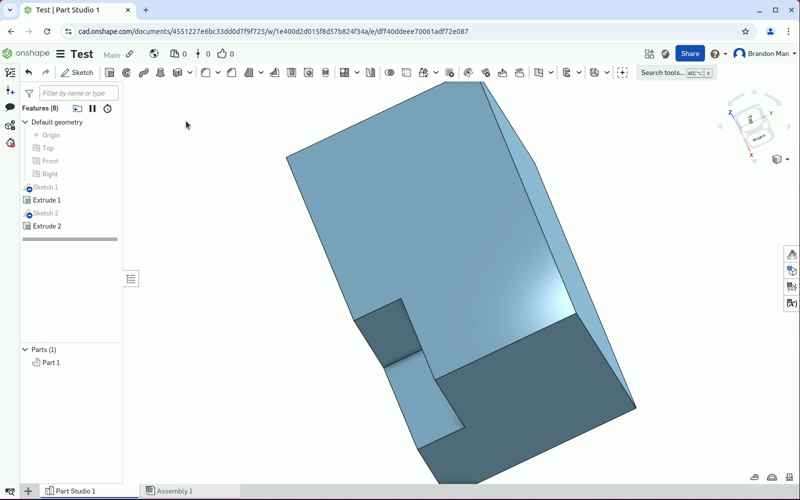
key(up, 2)
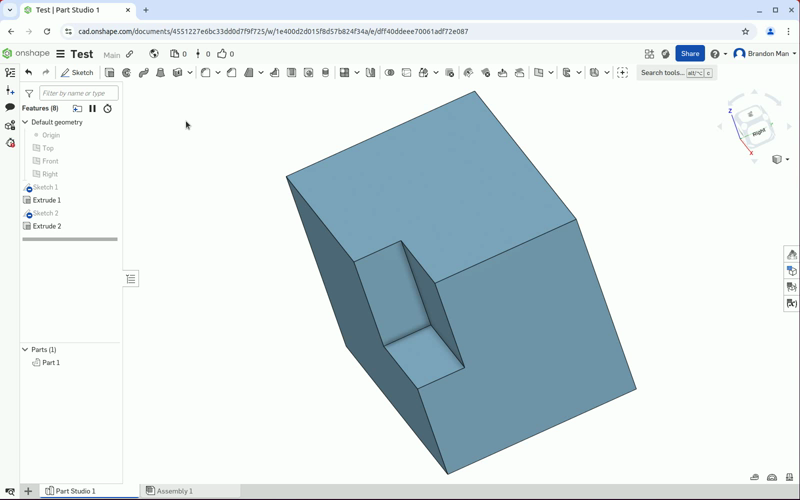
key(right, 2)
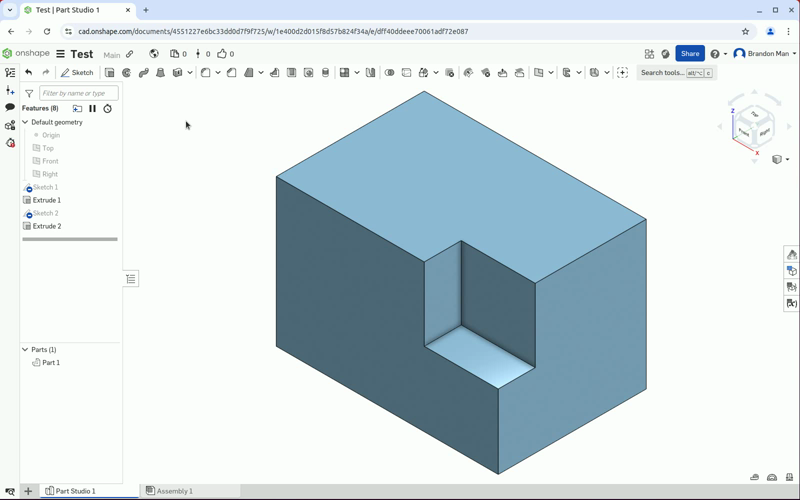
mouse_move(73, 189)
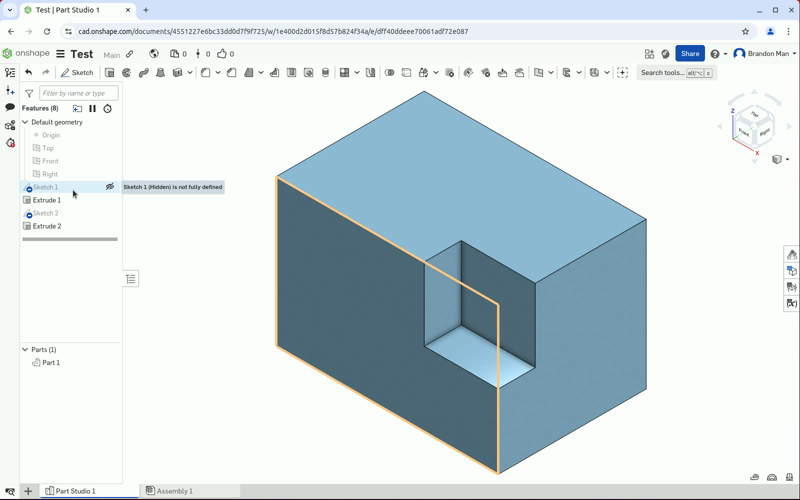
click(73, 189)